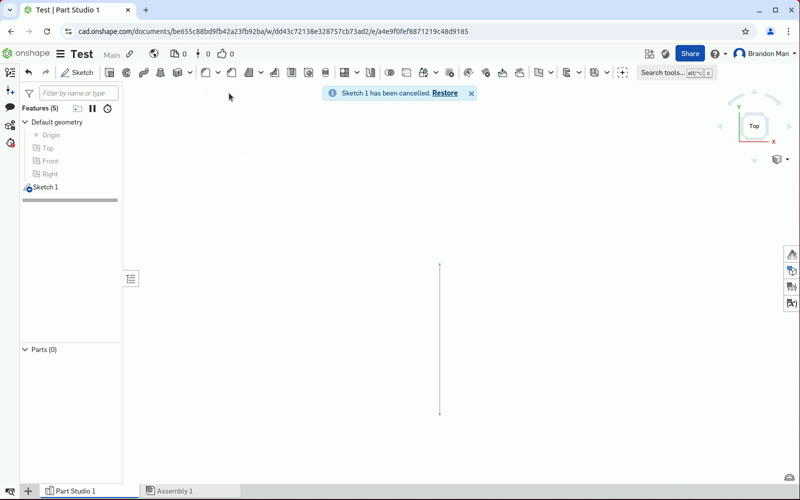
key(shift+h)
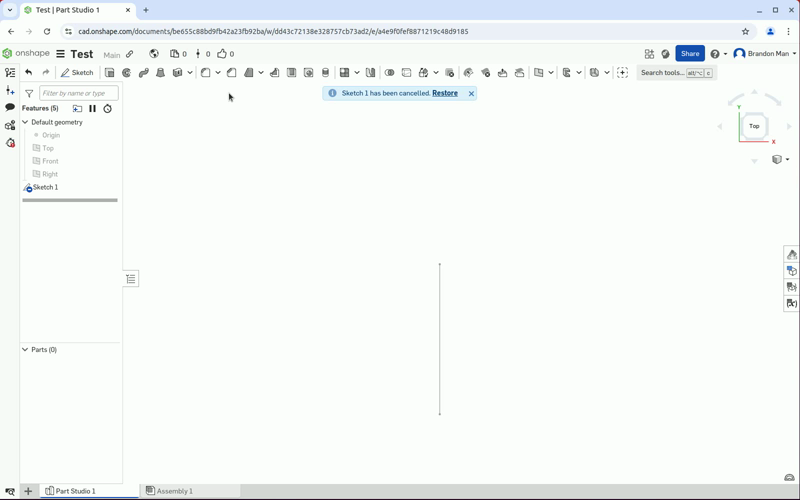
key(shift+s)
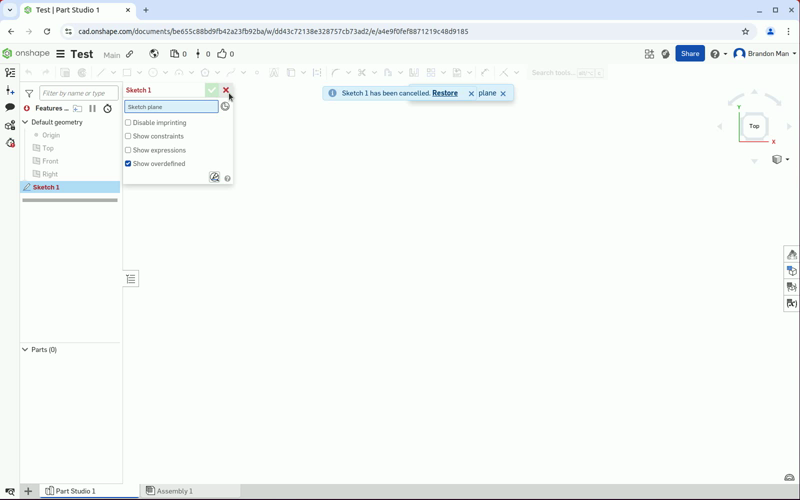
mouse_move(73, 150)
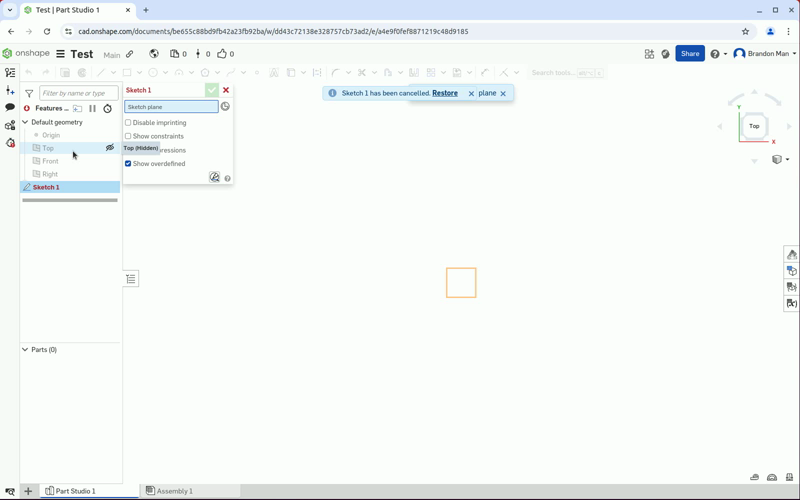
click(73, 150)
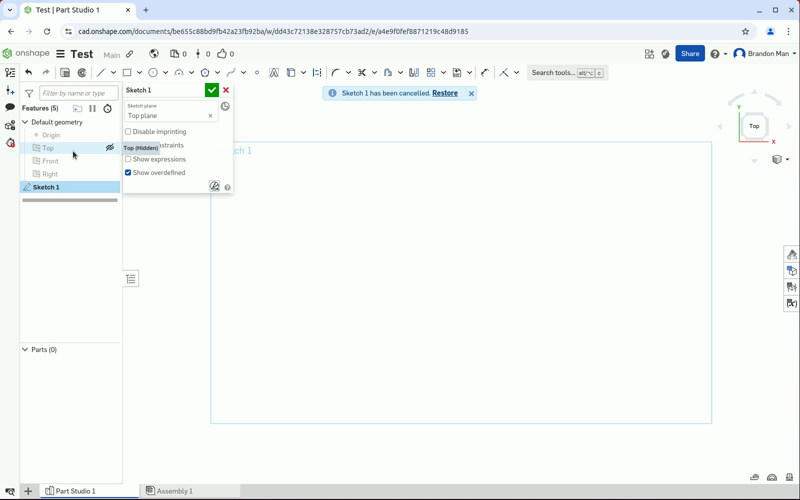
mouse_move(73, 352)
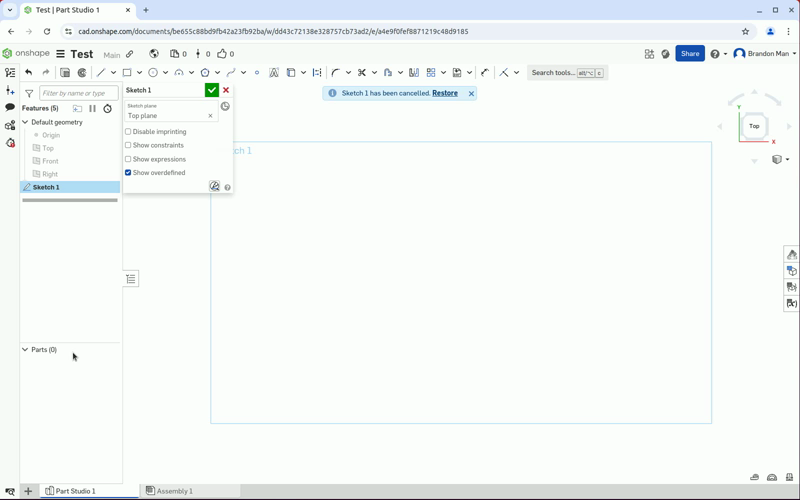
key(y)
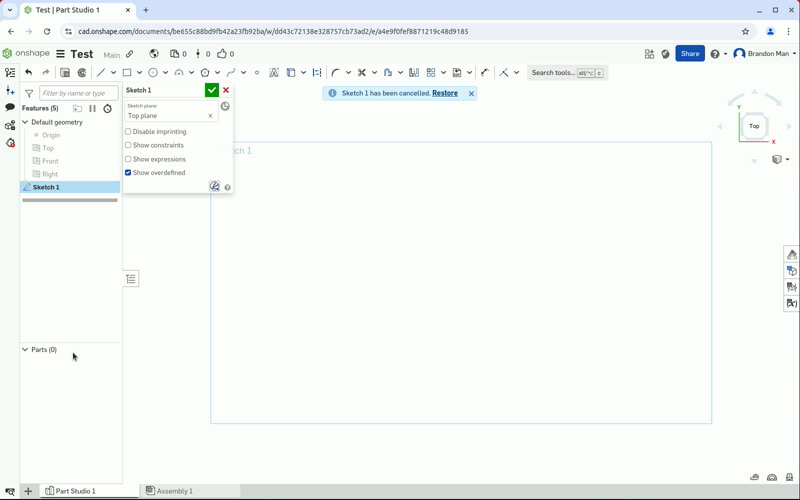
key(l)
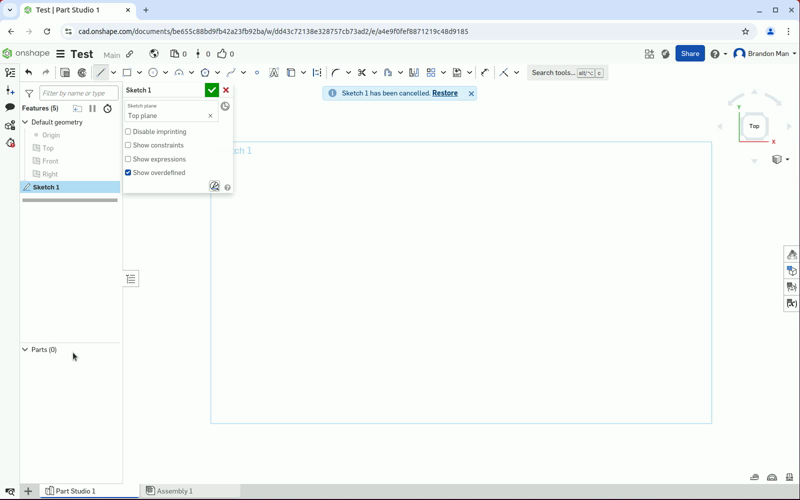
key_down(shift)
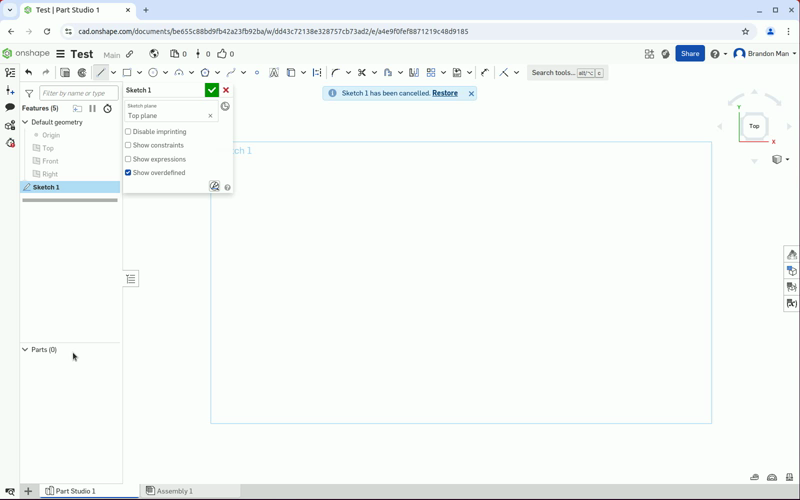
mouse_move(460, 282)
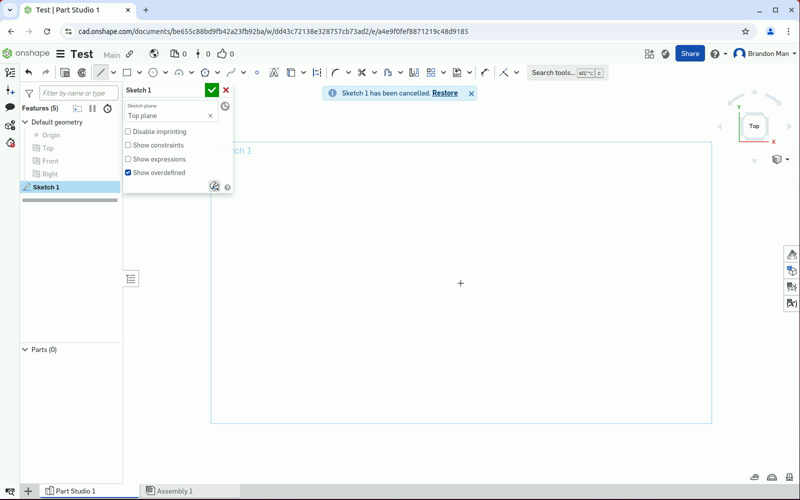
click(460, 282)
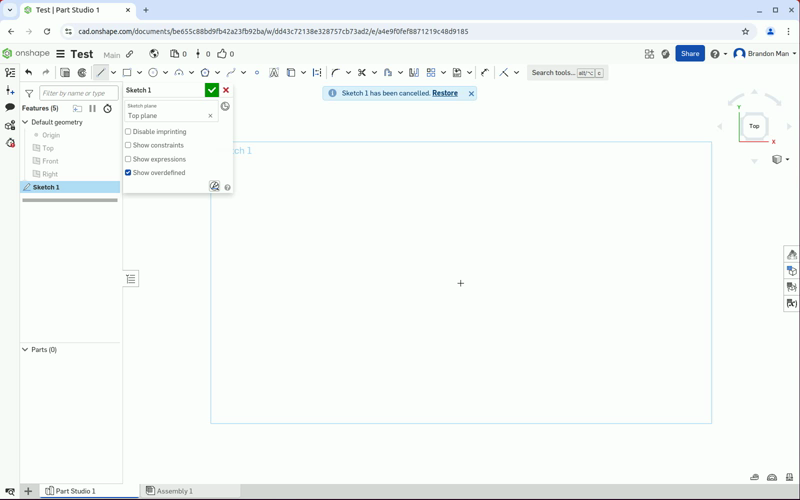
key_up(shift)
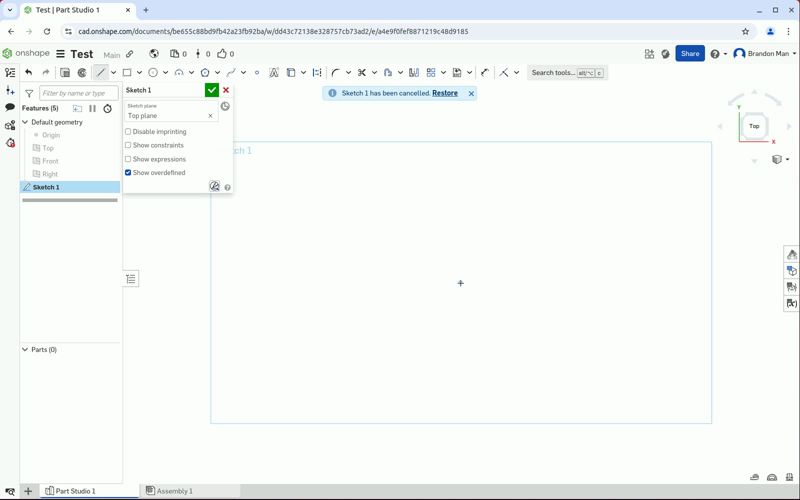
key_down(shift)
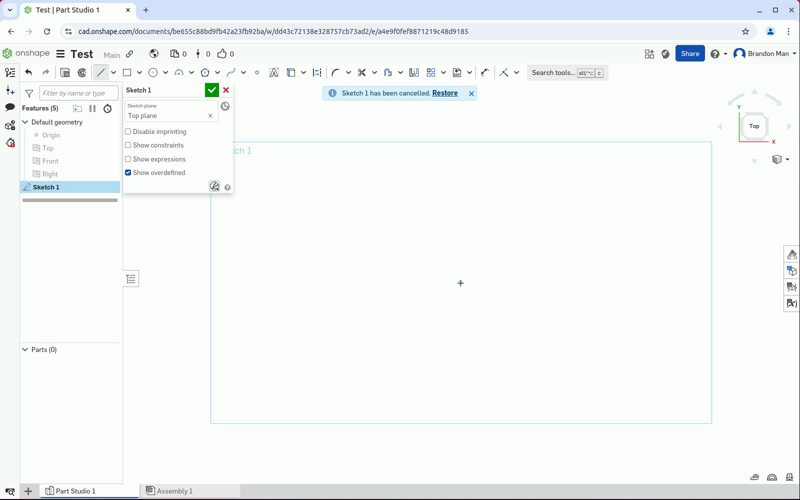
mouse_move(535, 282)
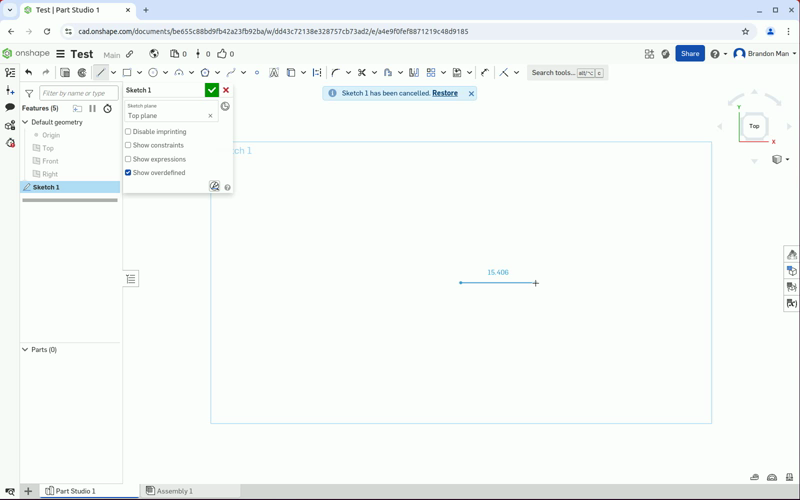
click(535, 282)
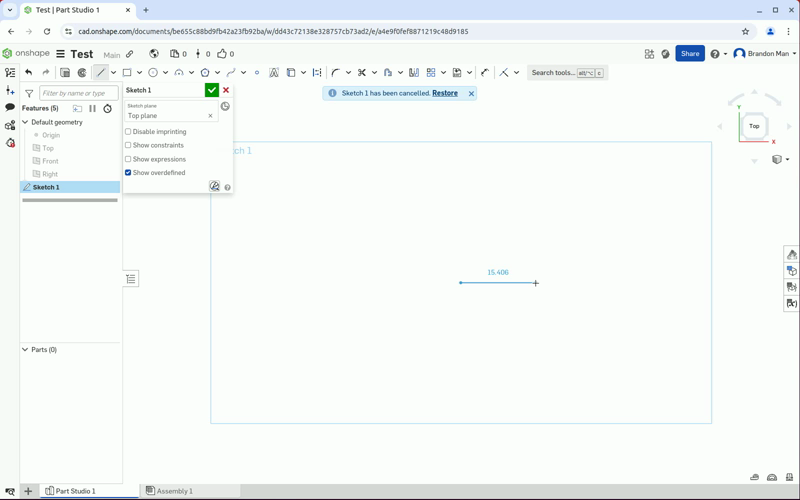
key_up(shift)
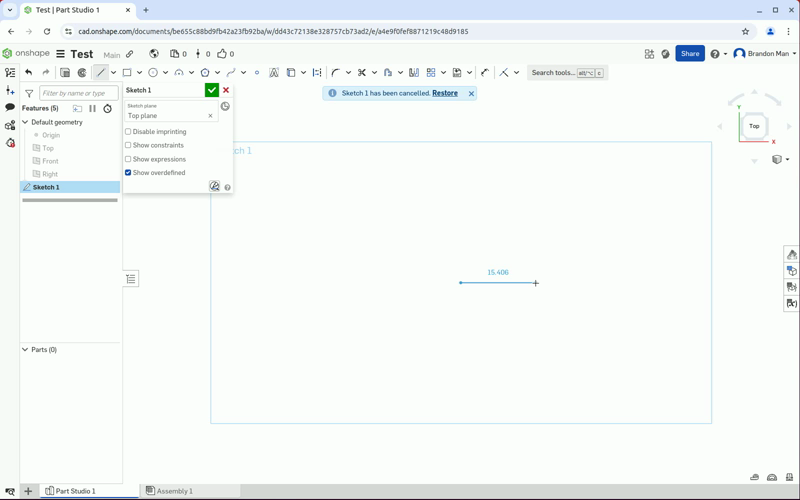
key_down(shift)
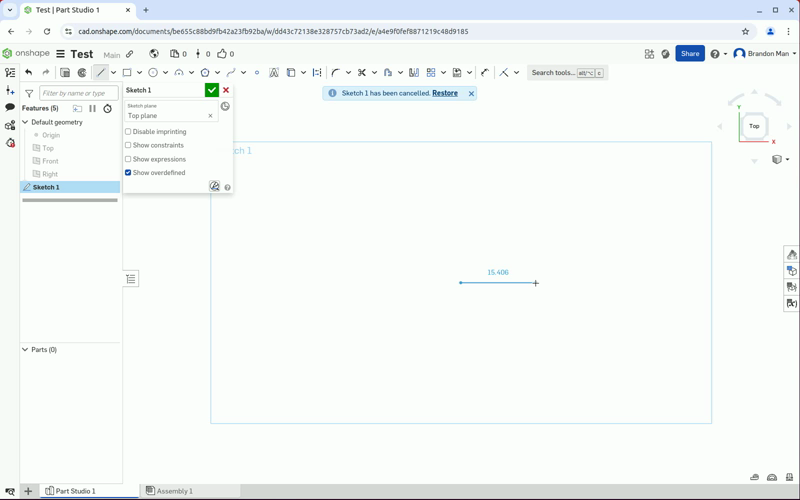
mouse_move(535, 170)
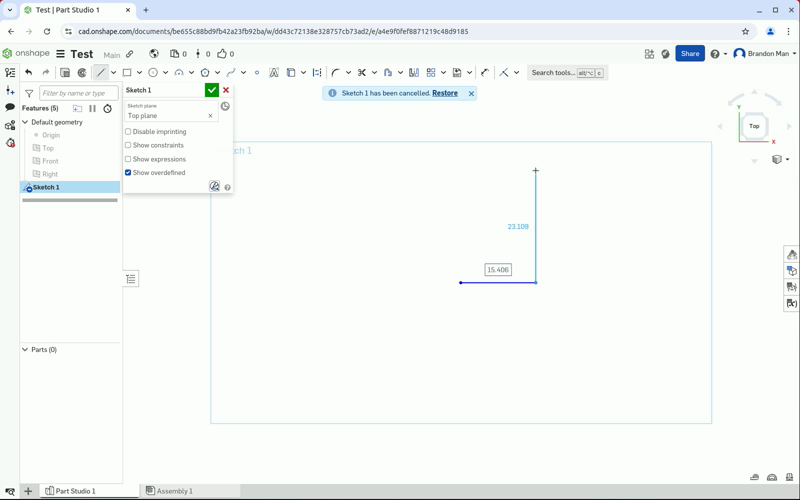
click(535, 170)
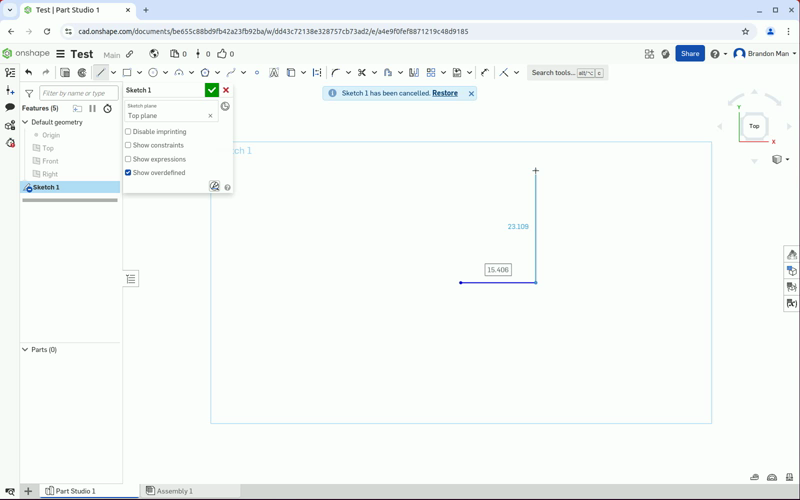
key_up(shift)
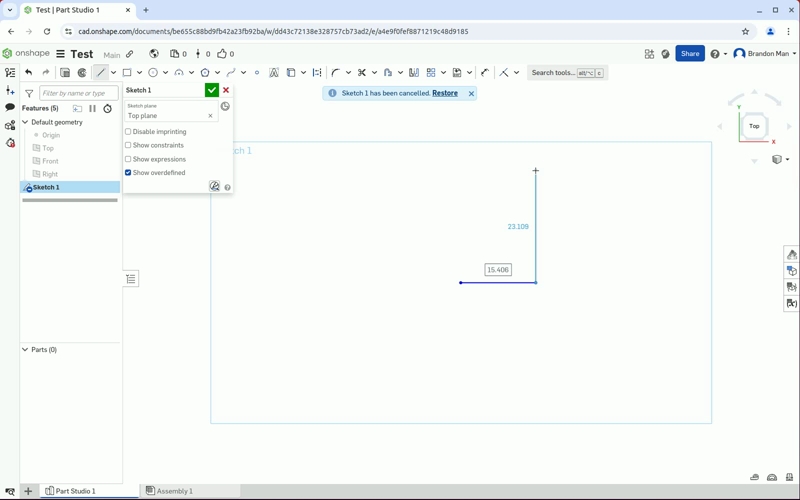
key_down(shift)
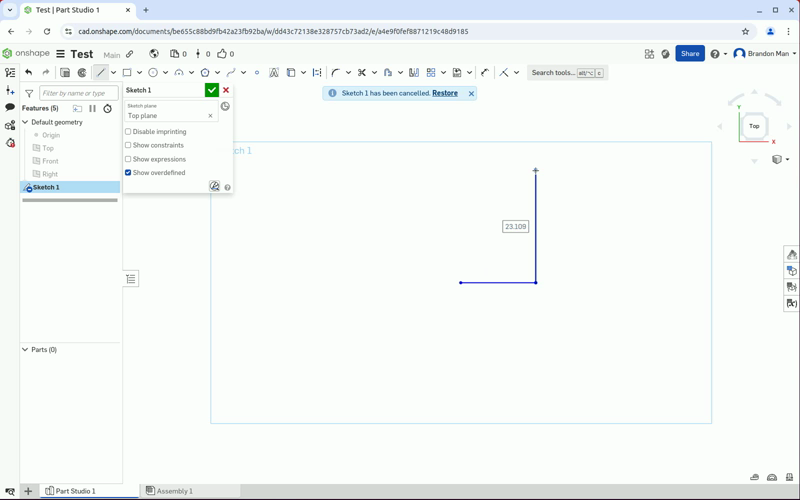
mouse_move(460, 170)
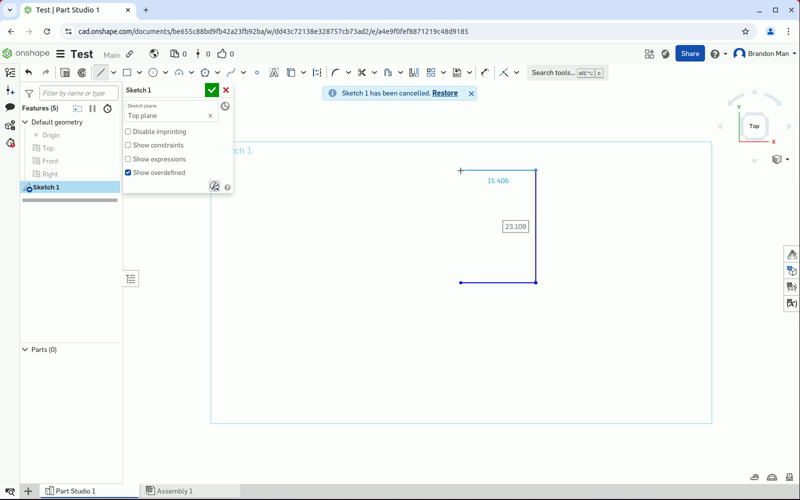
click(460, 170)
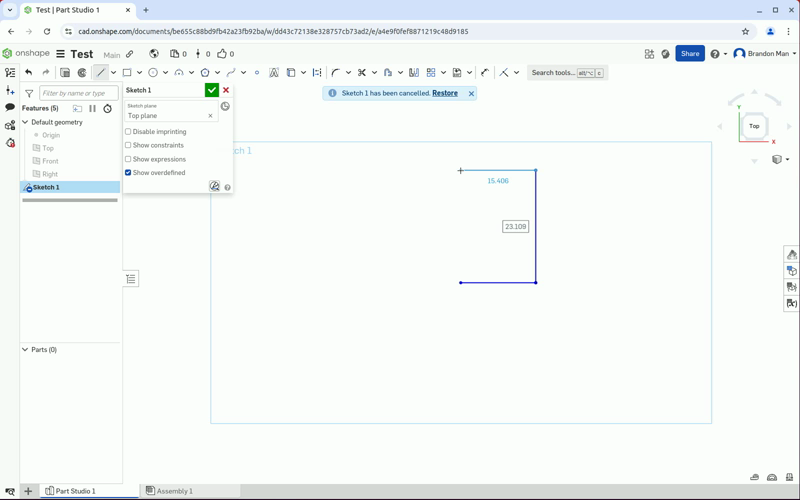
key_up(shift)
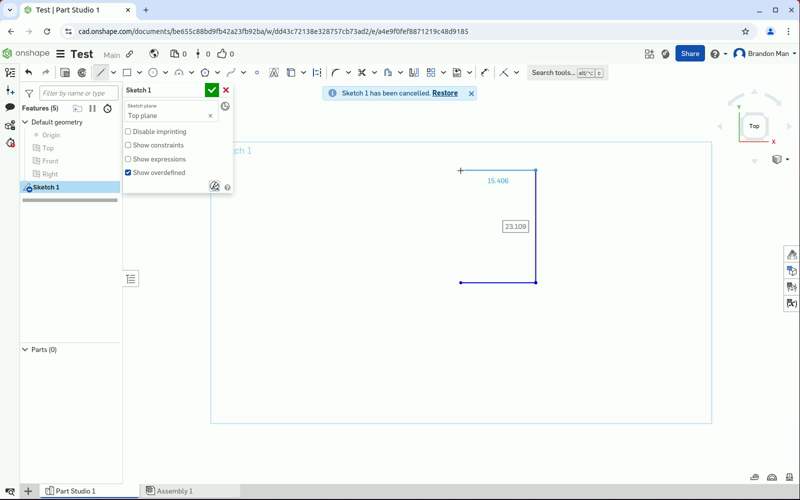
key_down(shift)
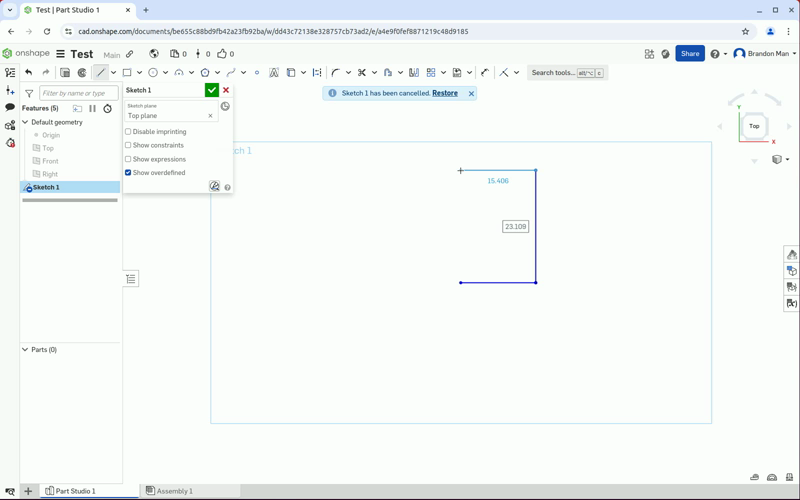
mouse_move(460, 282)
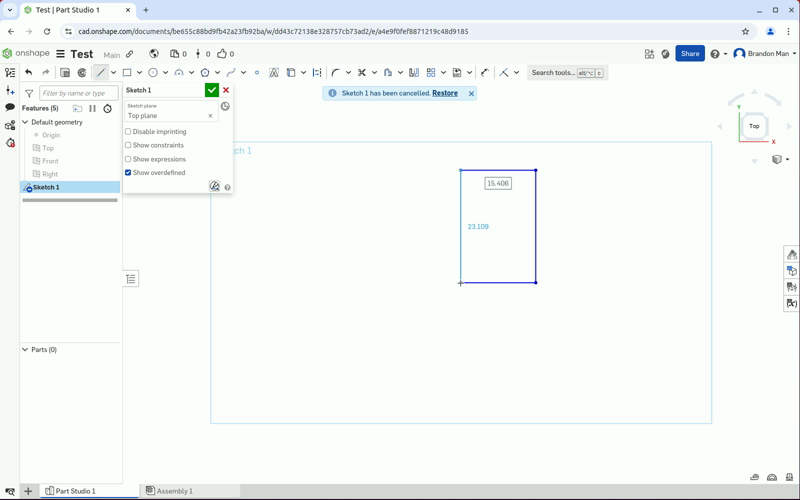
key_up(shift)
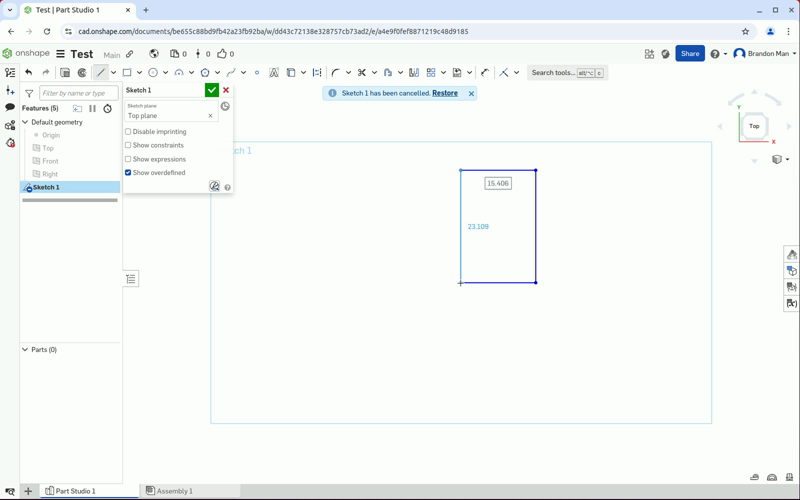
click(460, 282)
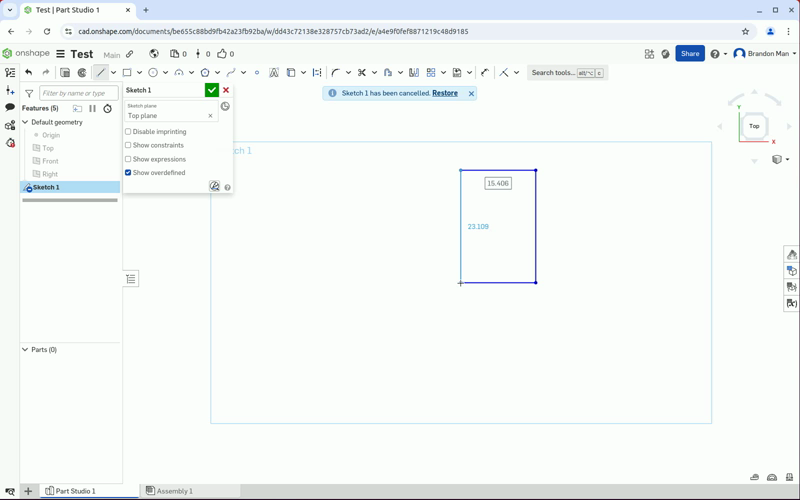
key(esc)
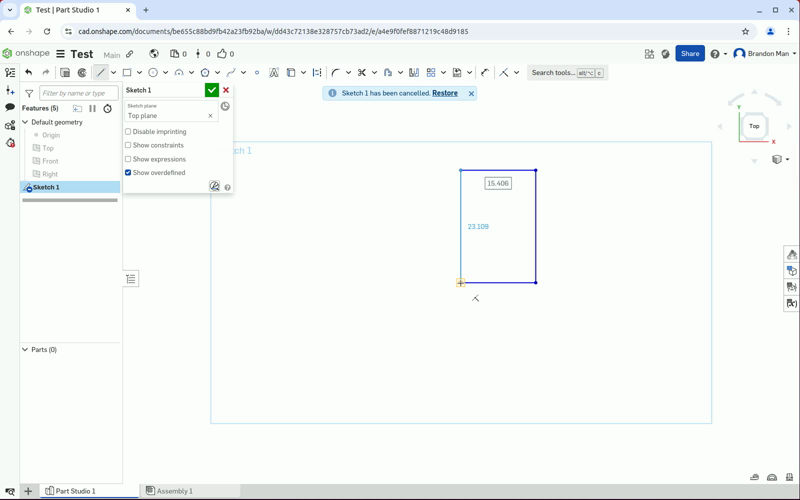
mouse_move(480, 179)
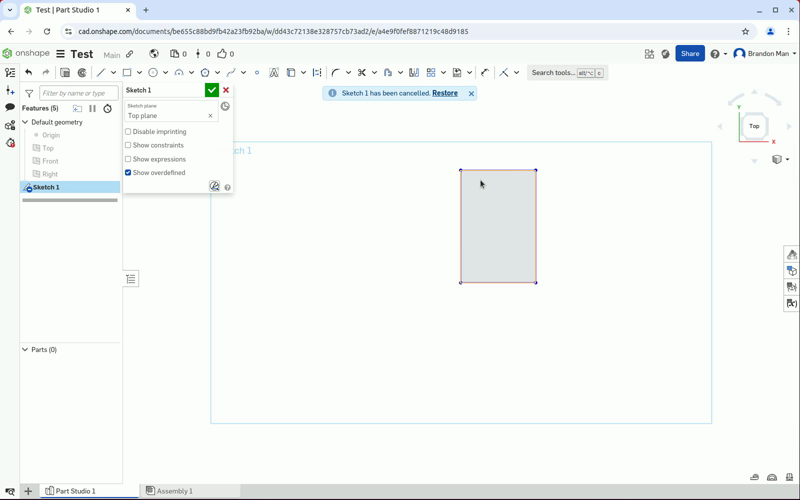
click(480, 179)
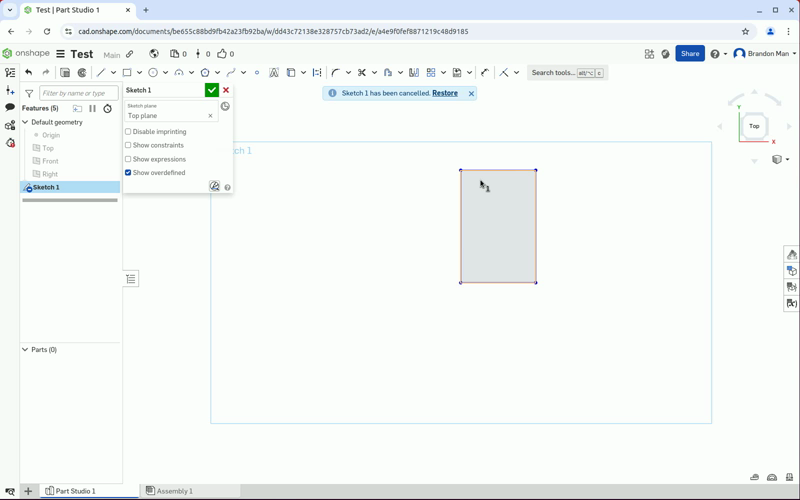
mouse_move(73, 352)
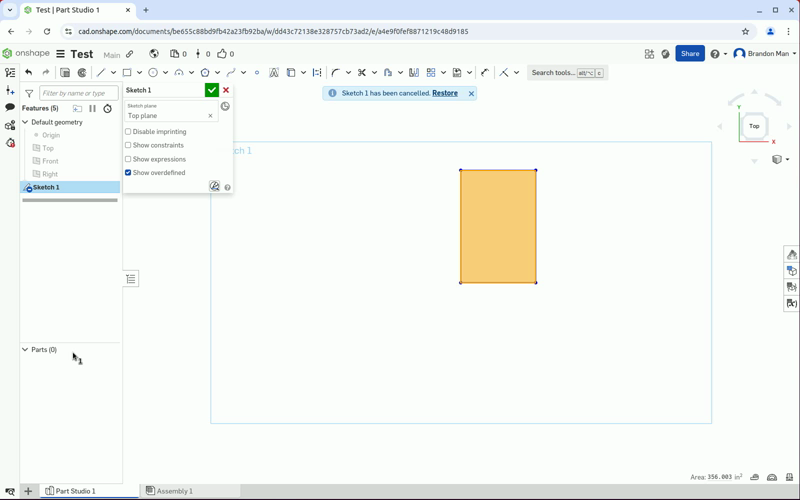
key(shift+y)
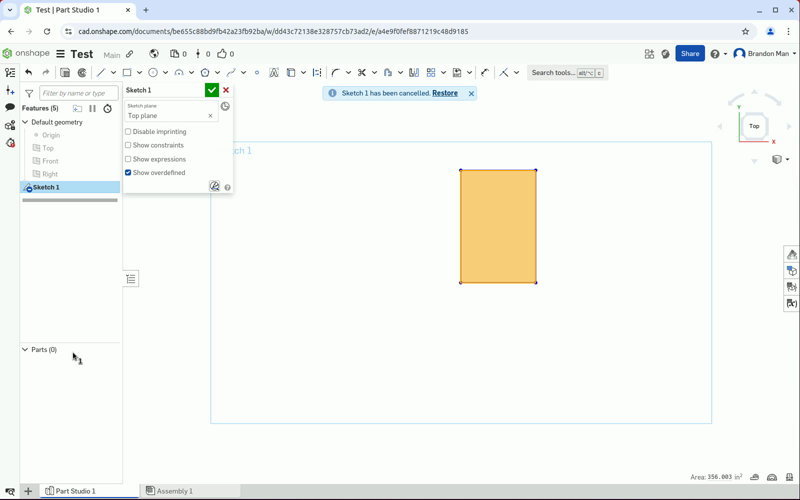
key(shift+e)
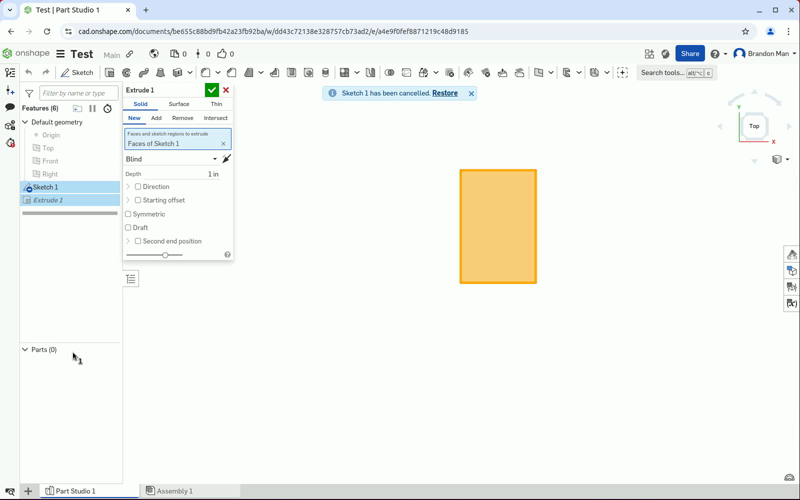
mouse_move(143, 106)
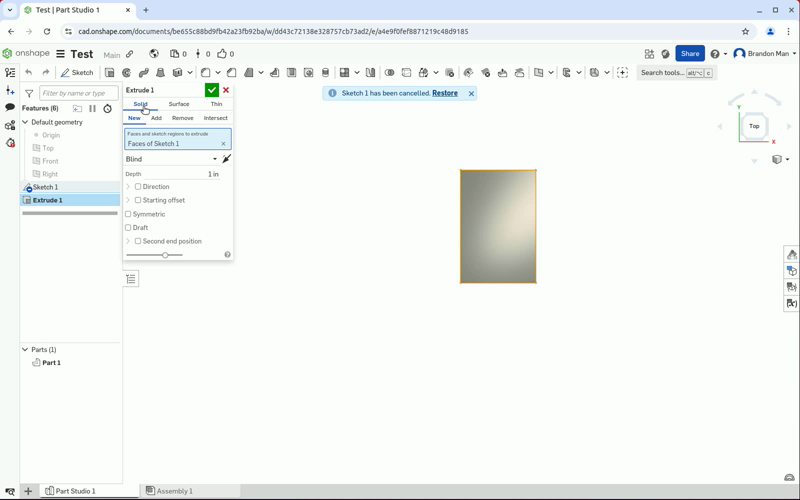
click(143, 106)
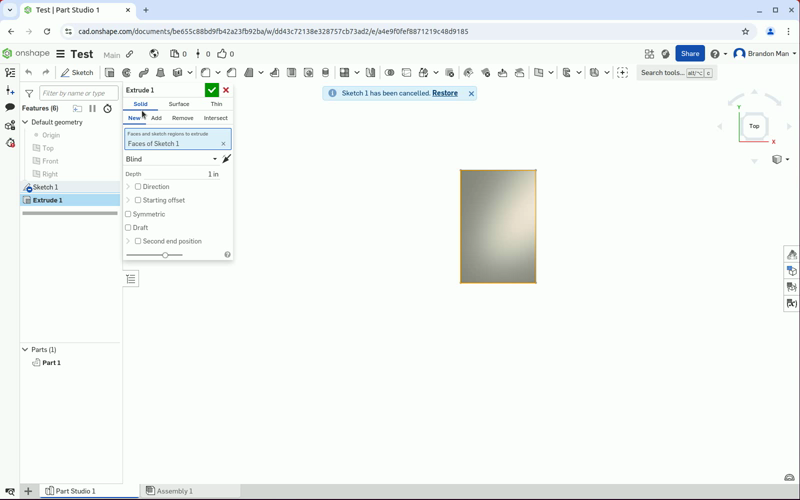
mouse_move(137, 120)
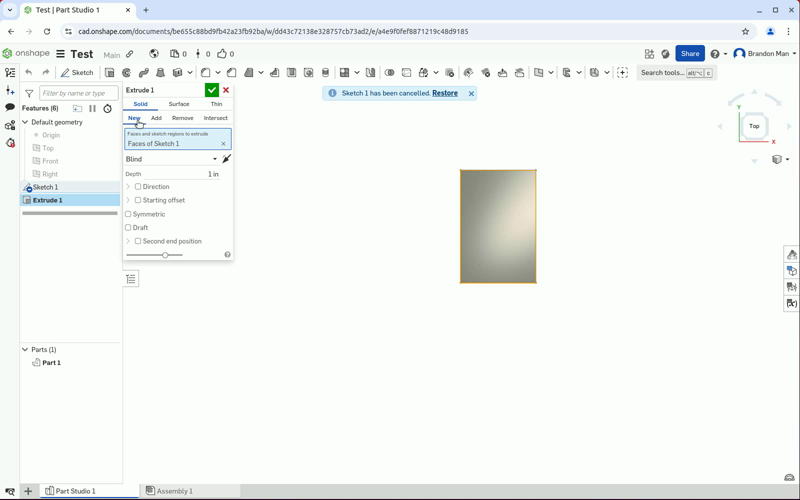
click(137, 120)
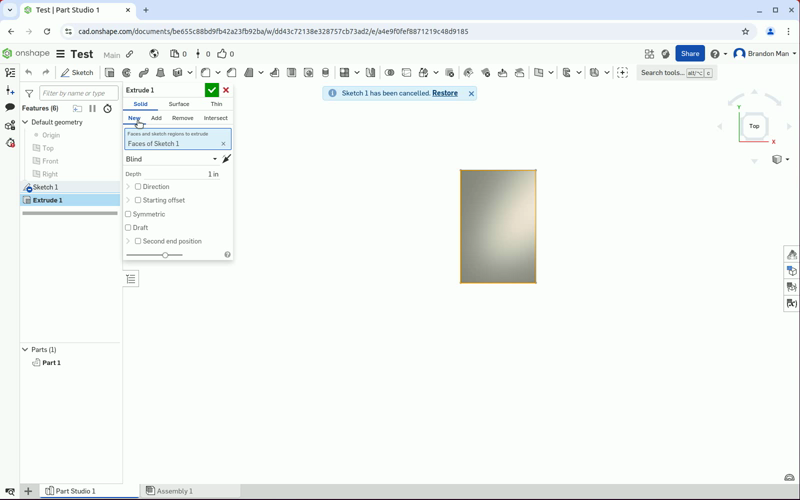
key(tab, 4)
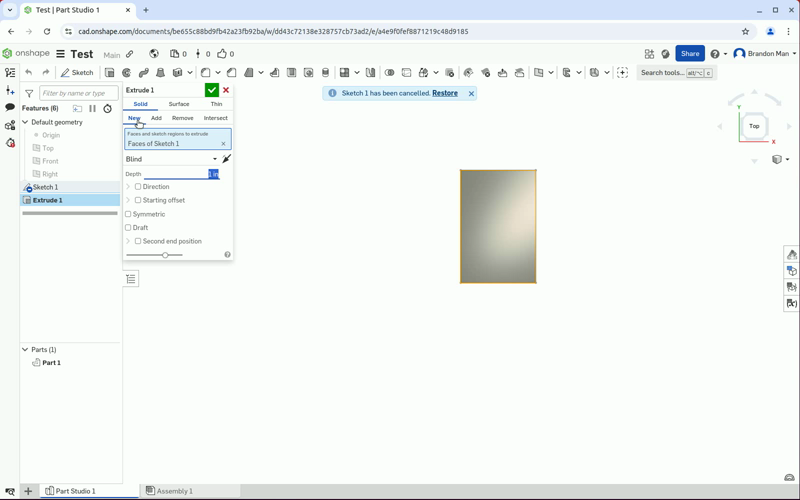
text(9.147)
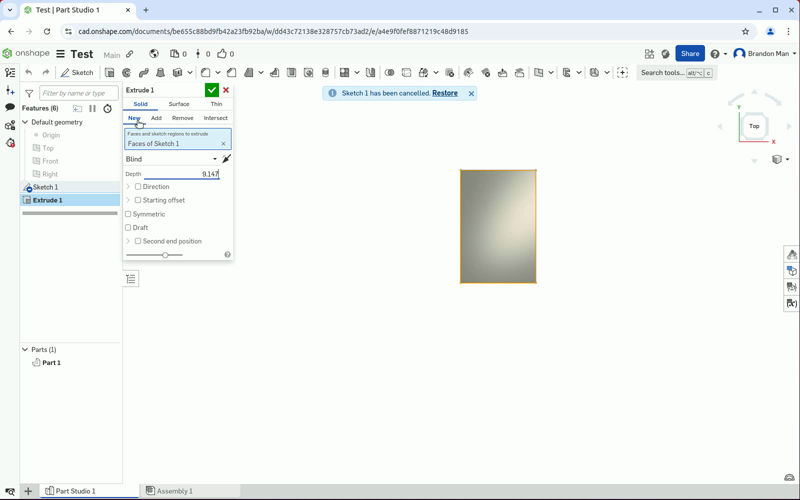
key(enter)
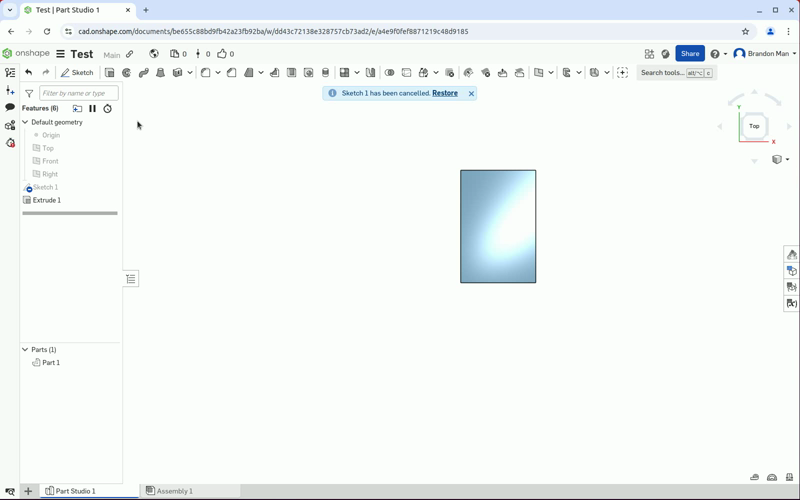
key(shift+h)
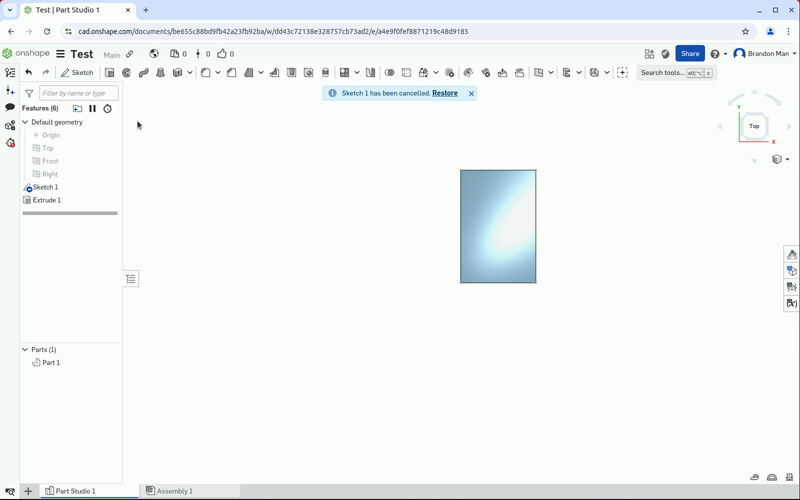
key(shift+h)
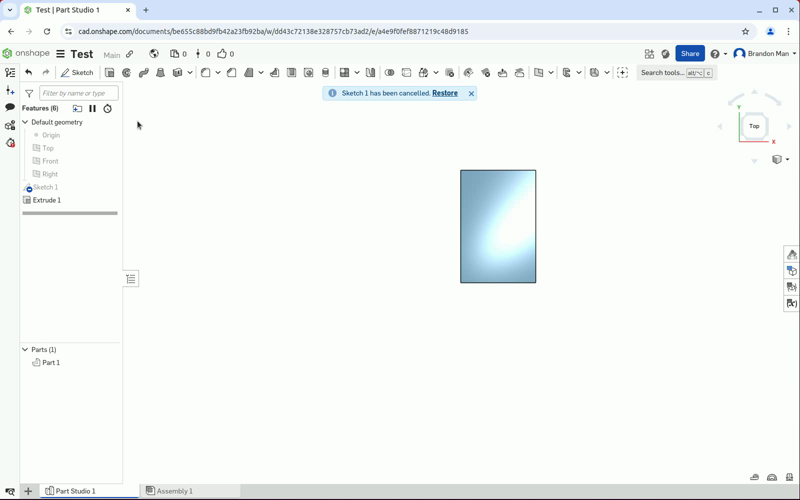
mouse_move(73, 189)
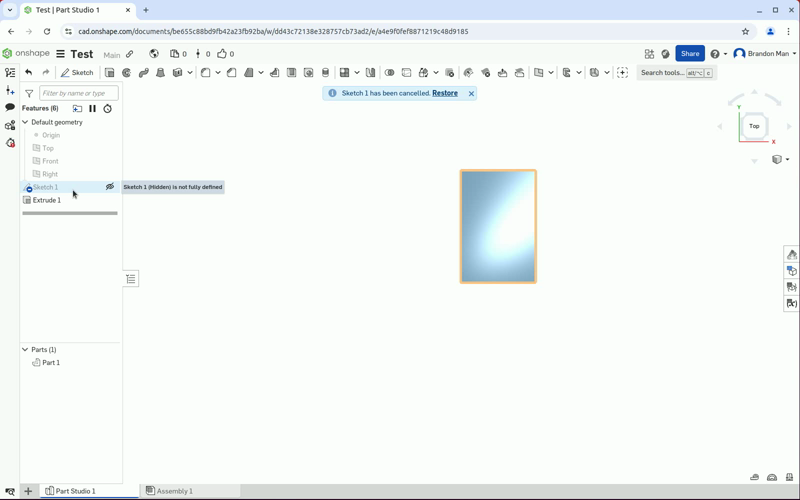
click(73, 189)
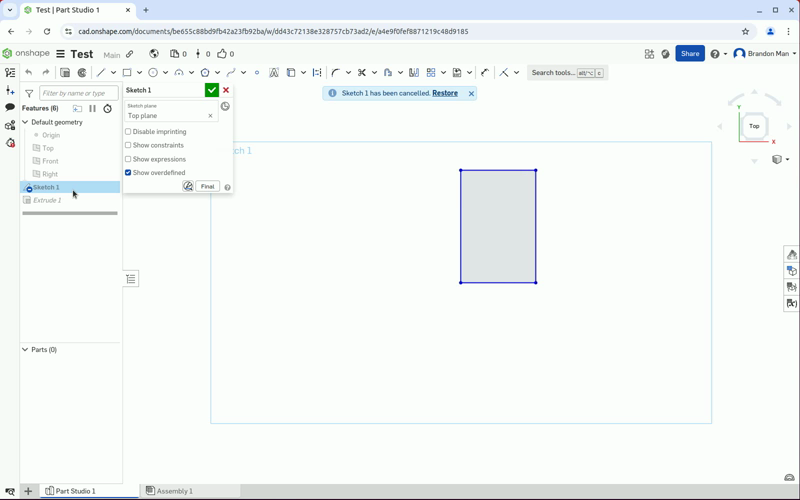
mouse_move(229, 92)
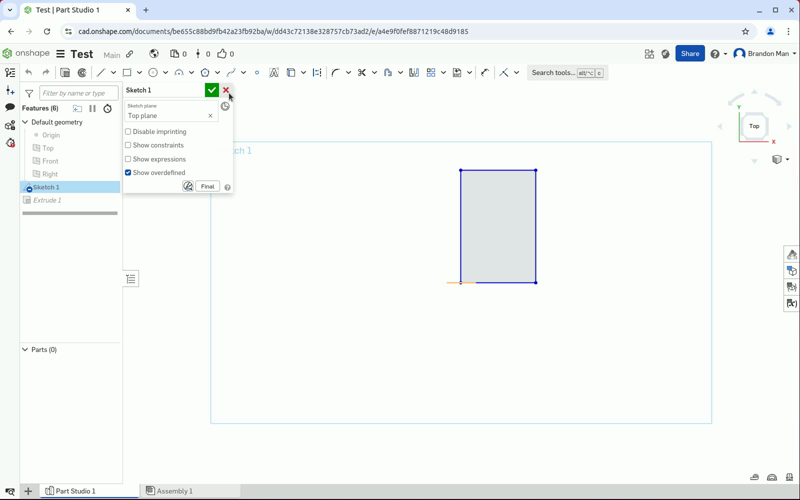
click(229, 92)
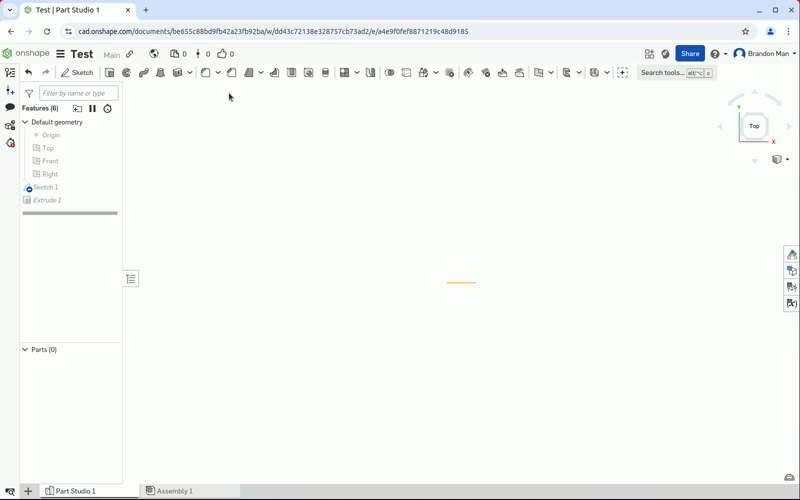
mouse_move(541, 75)
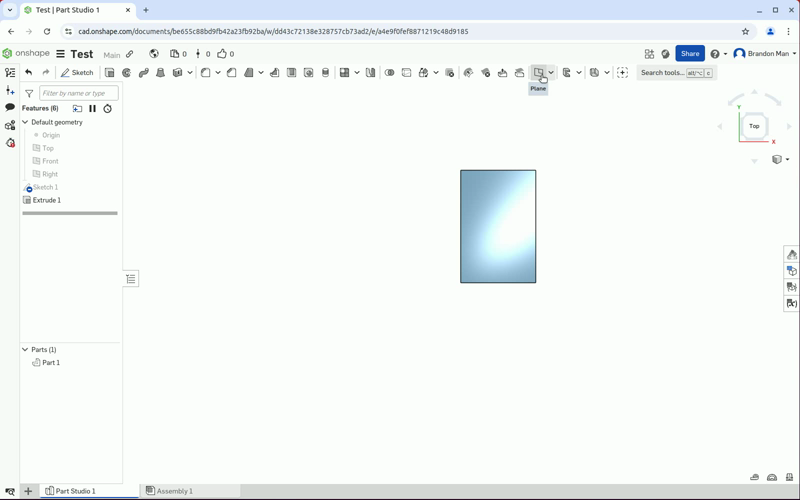
click(541, 75)
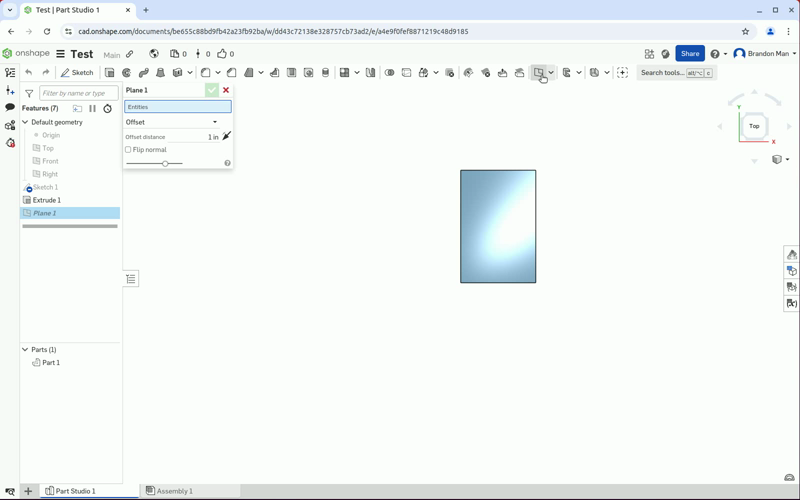
mouse_move(73, 150)
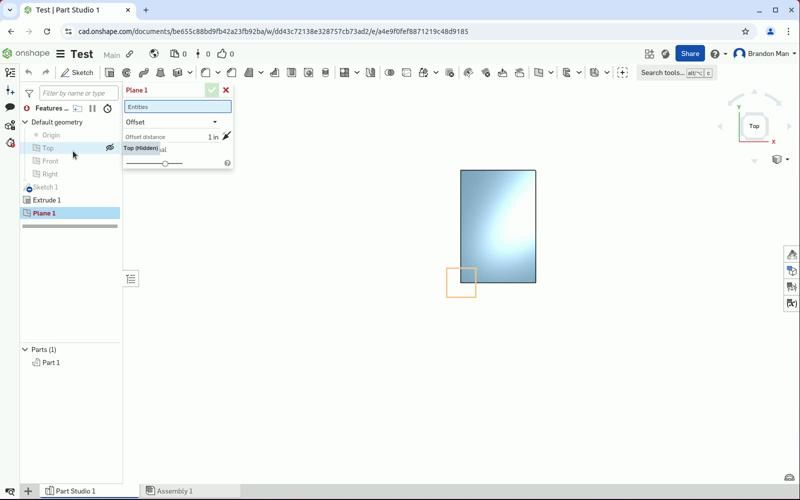
click(73, 150)
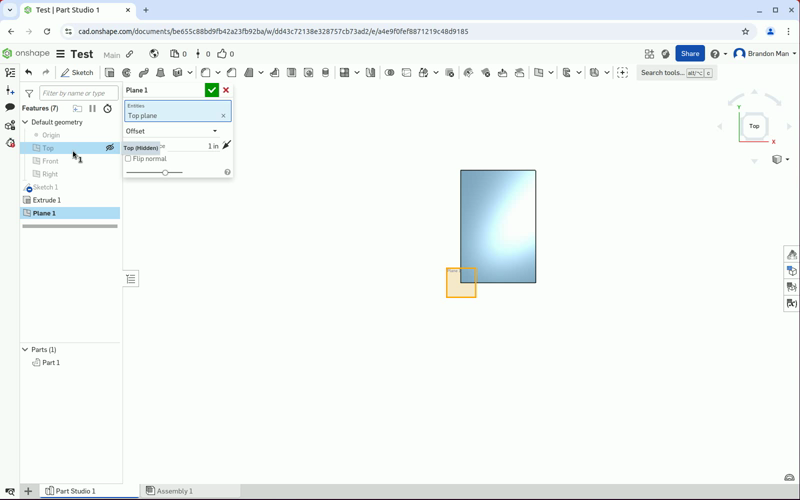
key(tab, 2)
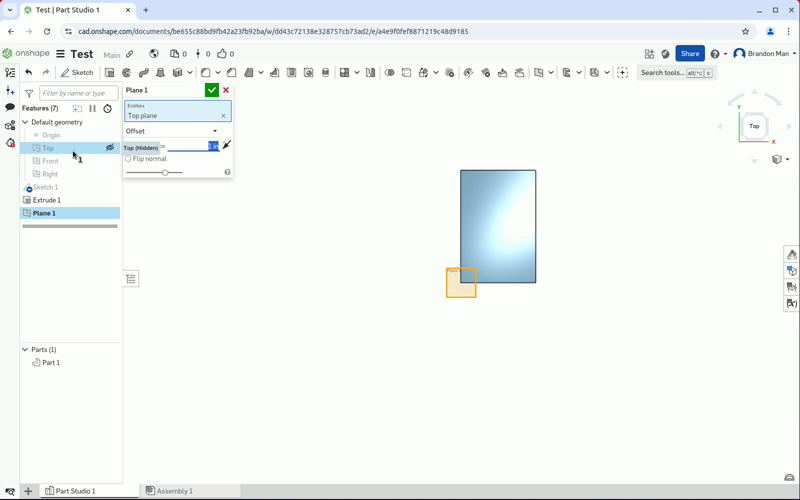
text(9.151)
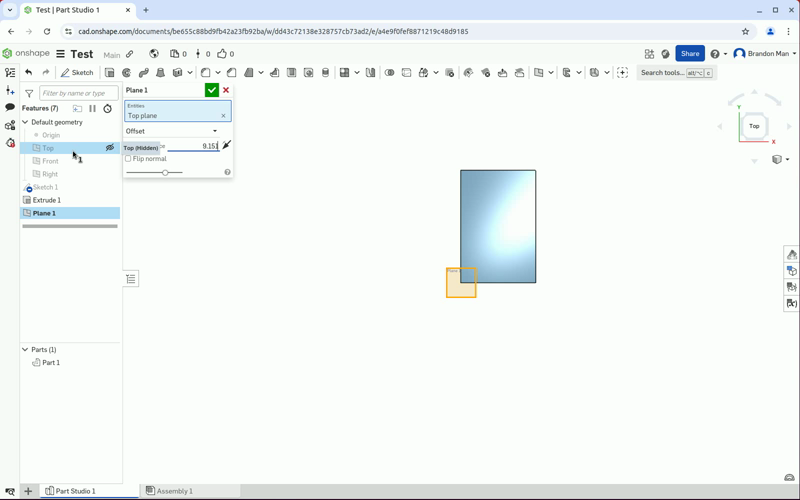
key(enter, 2)
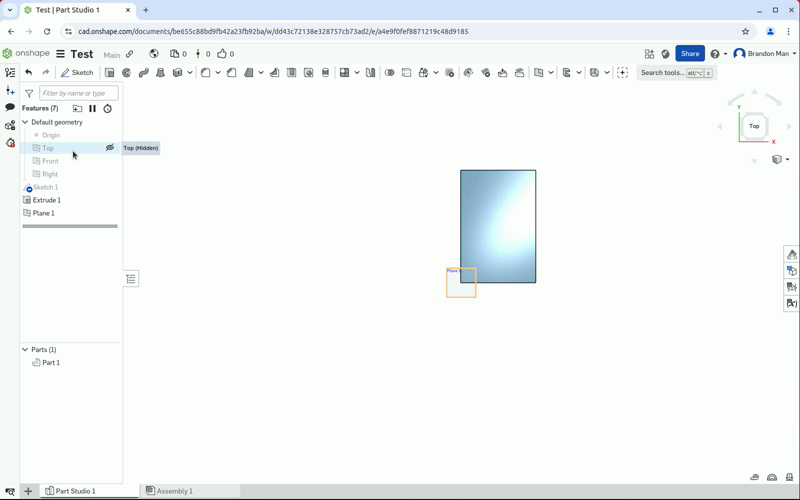
key(shift+s)
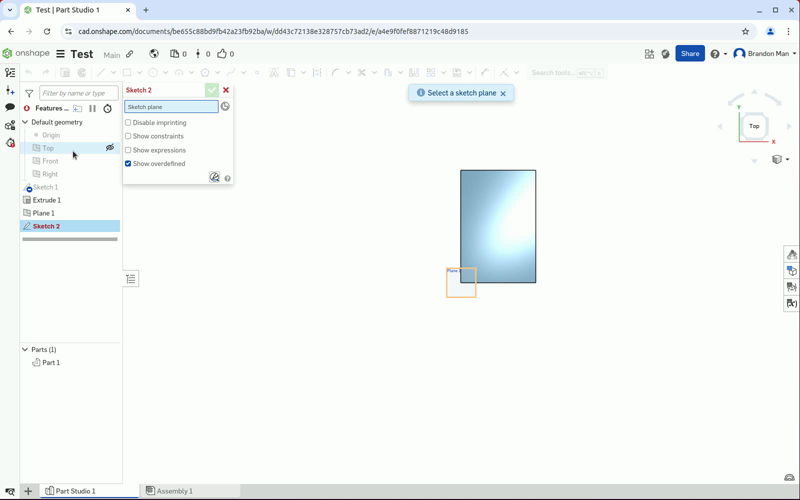
mouse_move(73, 215)
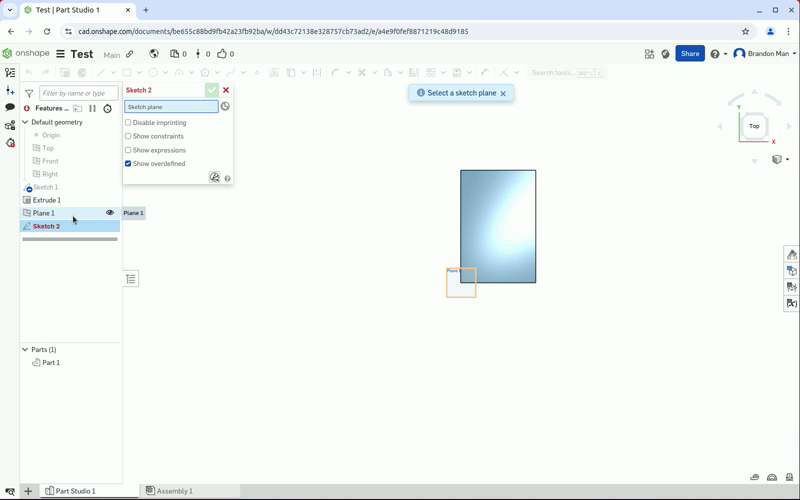
click(73, 215)
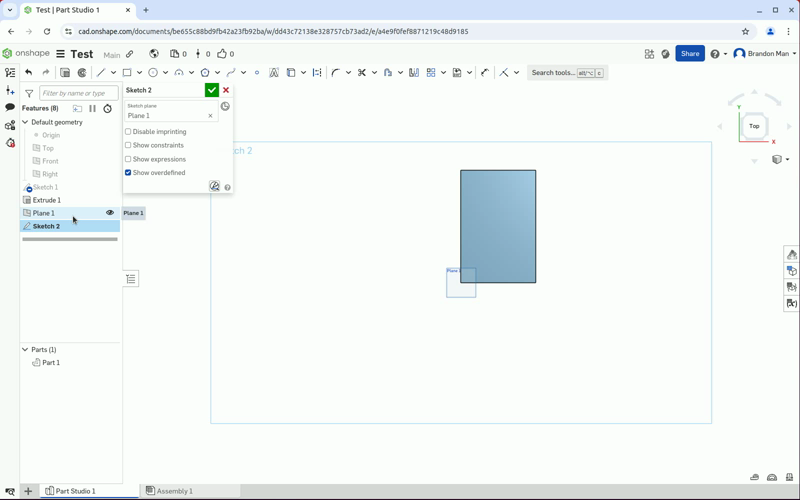
mouse_move(73, 352)
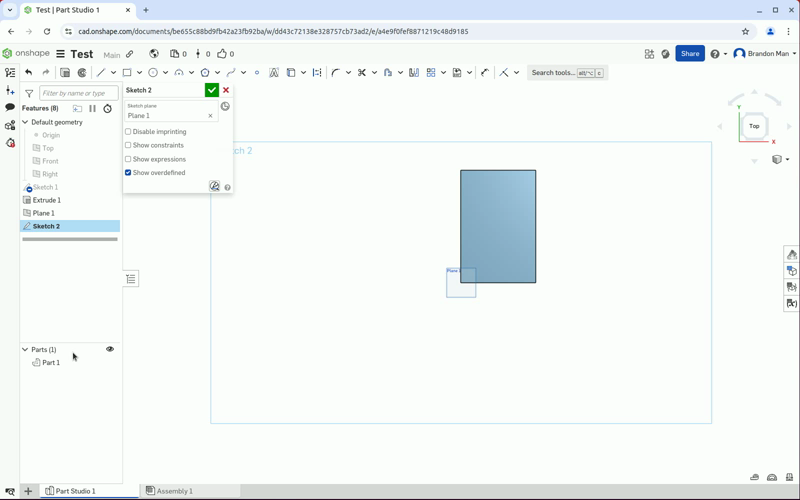
key(y)
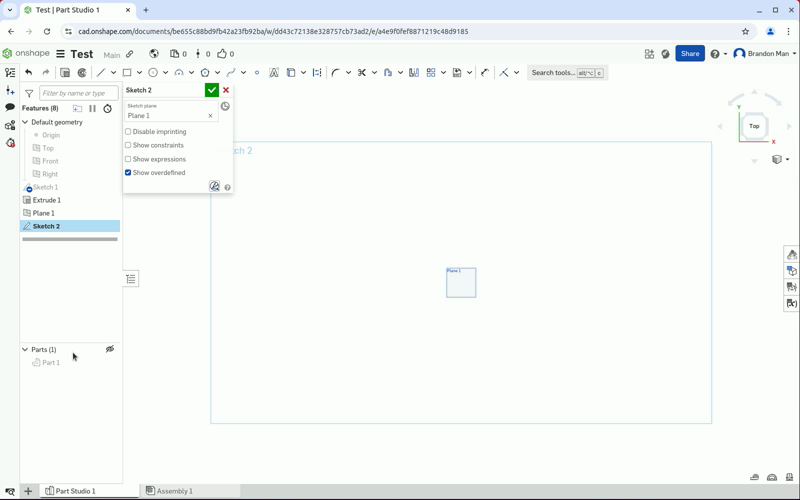
key(l)
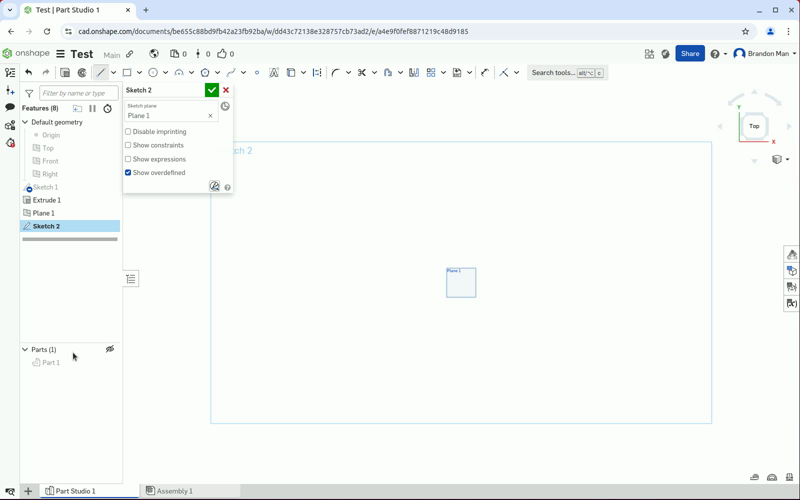
key_down(shift)
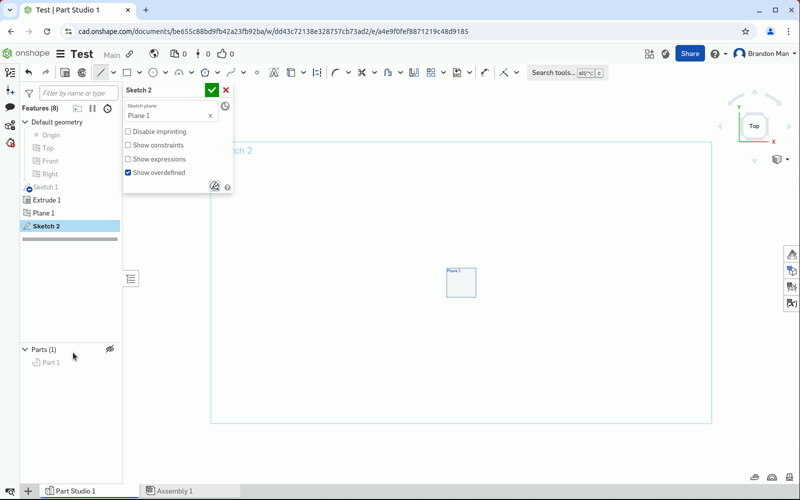
mouse_move(460, 282)
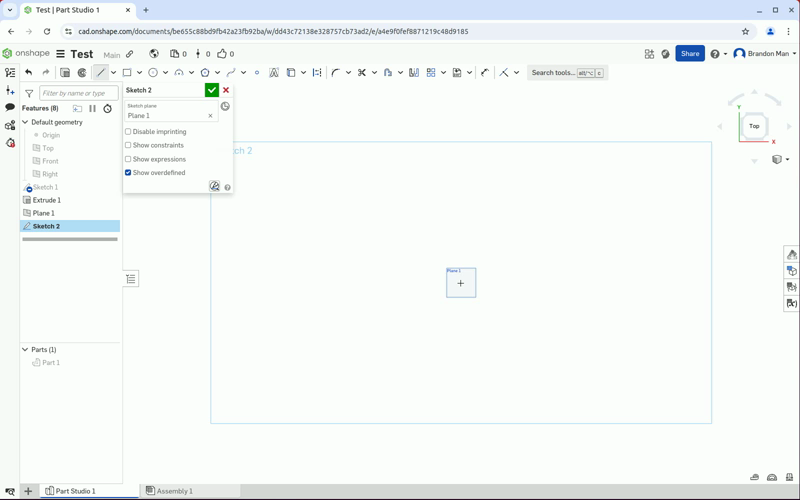
click(460, 282)
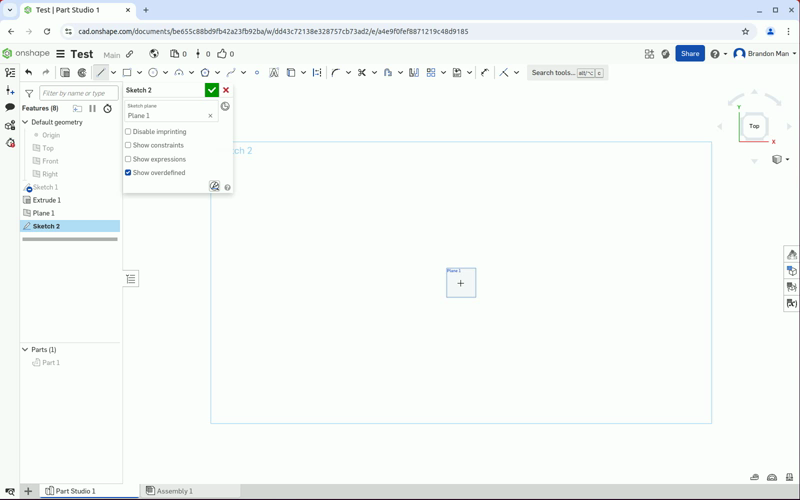
key_up(shift)
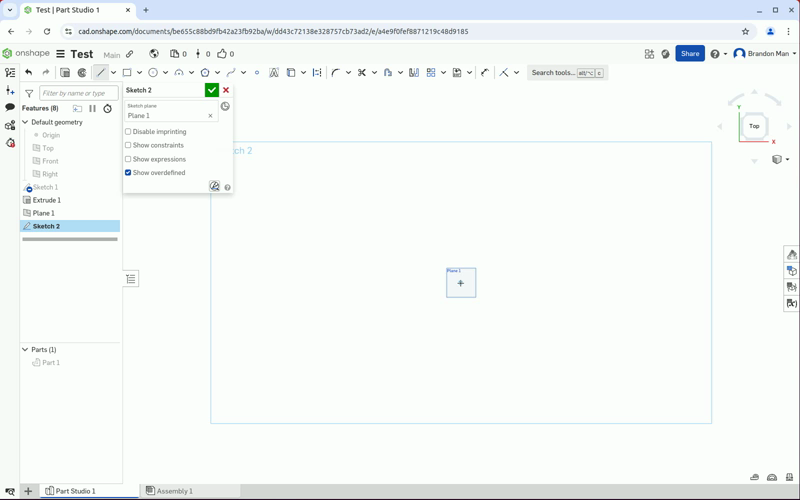
key_down(shift)
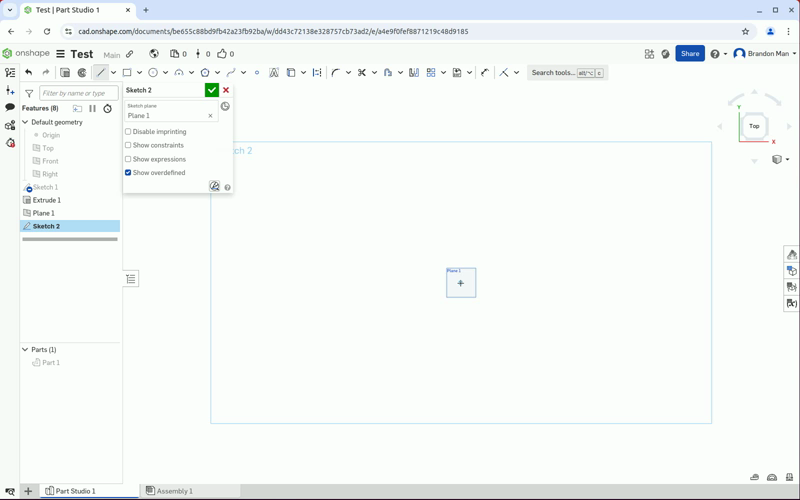
mouse_move(490, 282)
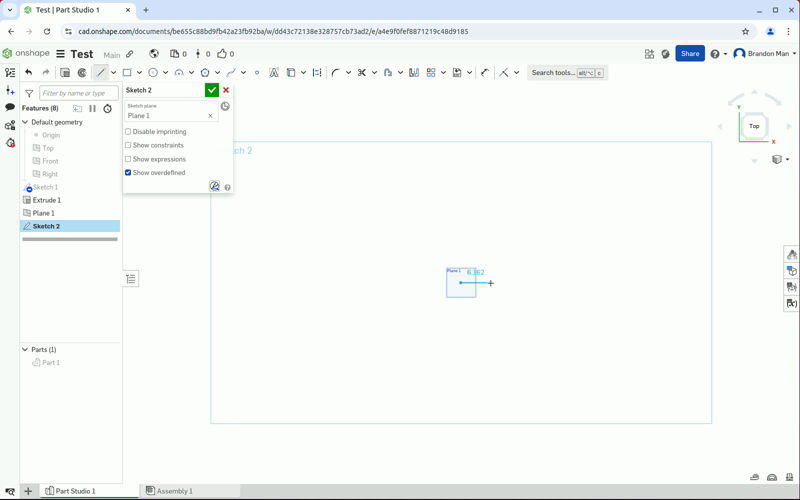
mouse_move(483, 282)
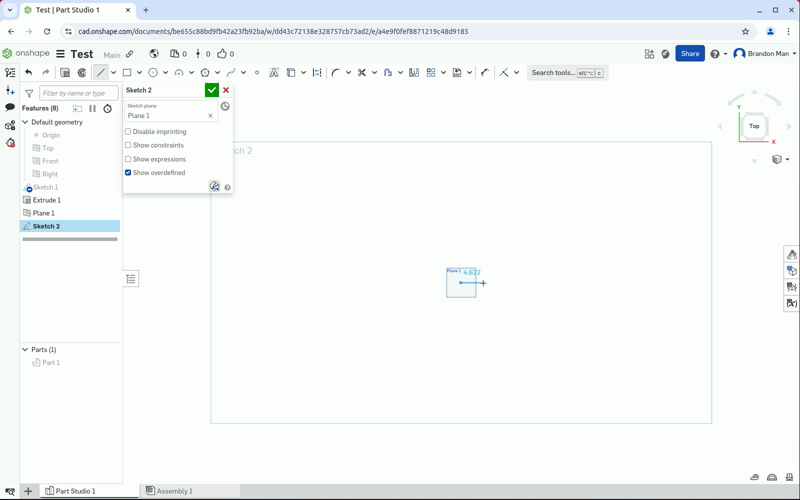
click(483, 282)
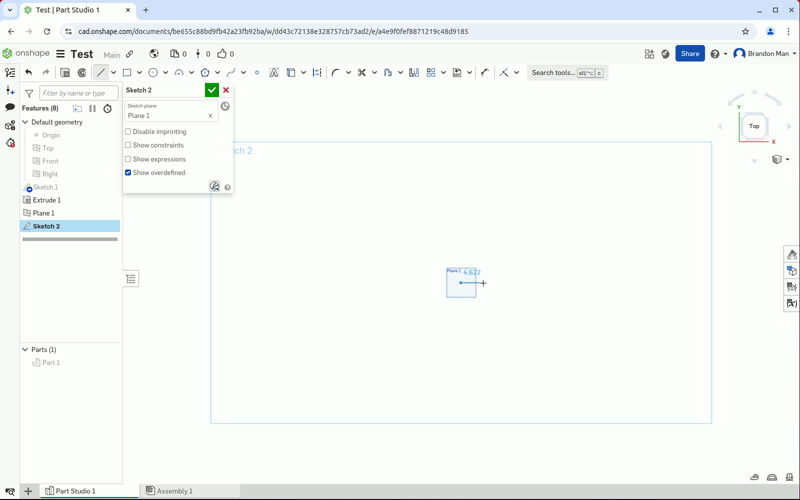
key_up(shift)
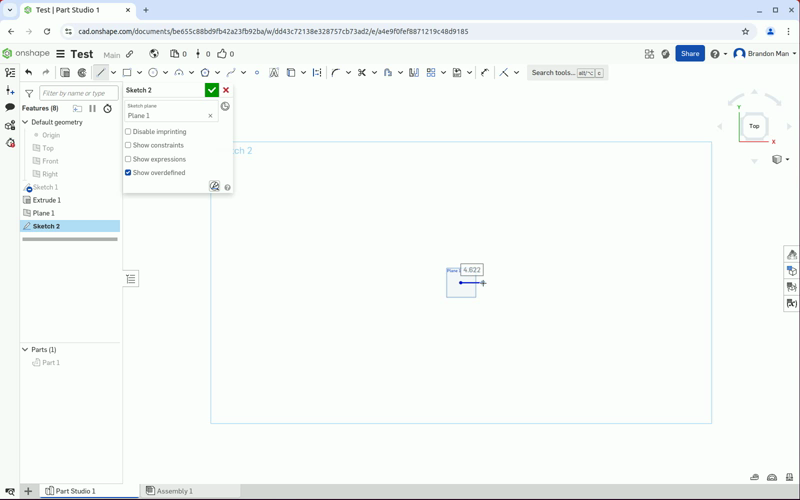
key_down(shift)
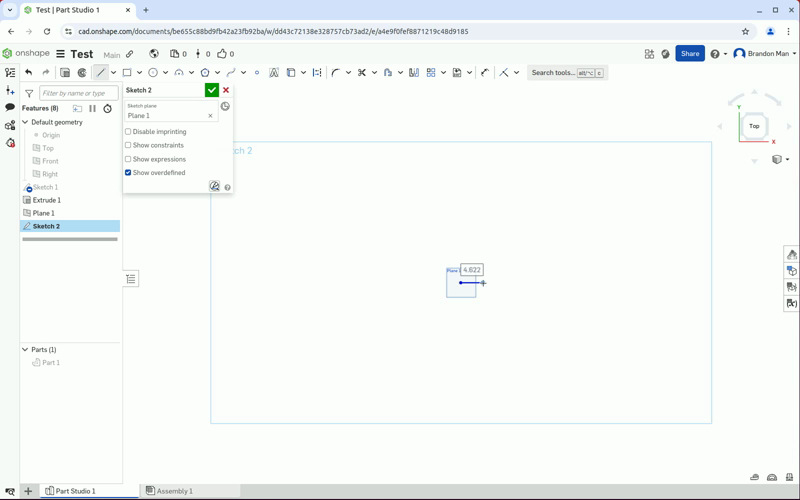
mouse_move(483, 170)
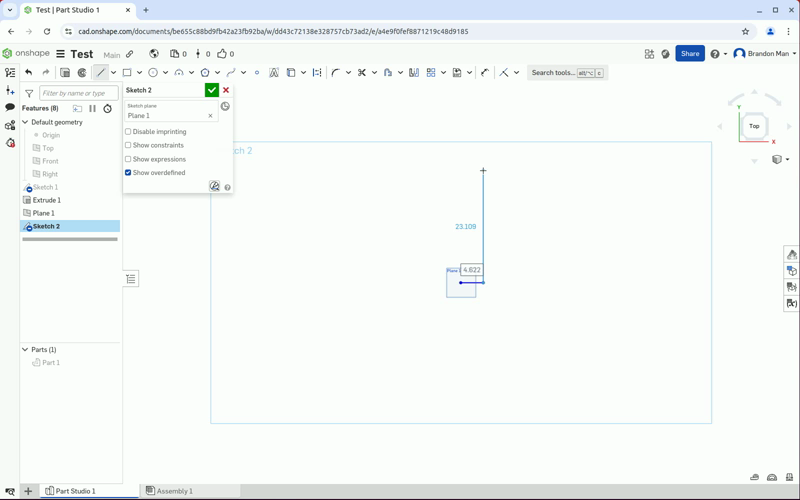
click(483, 170)
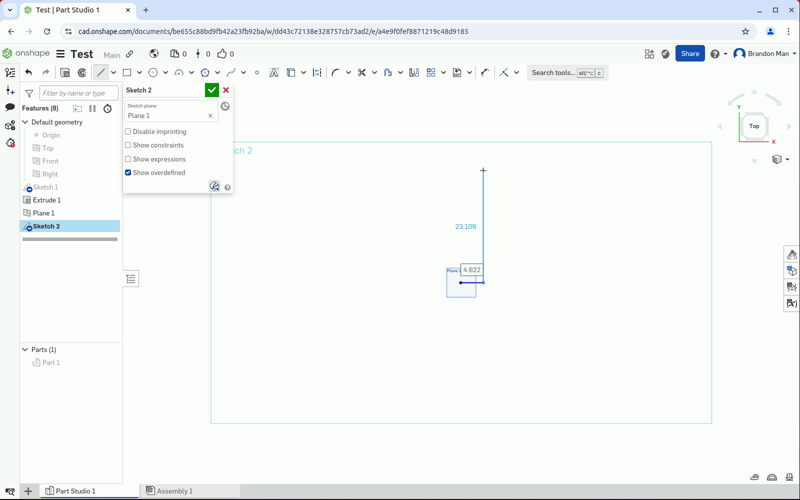
key_up(shift)
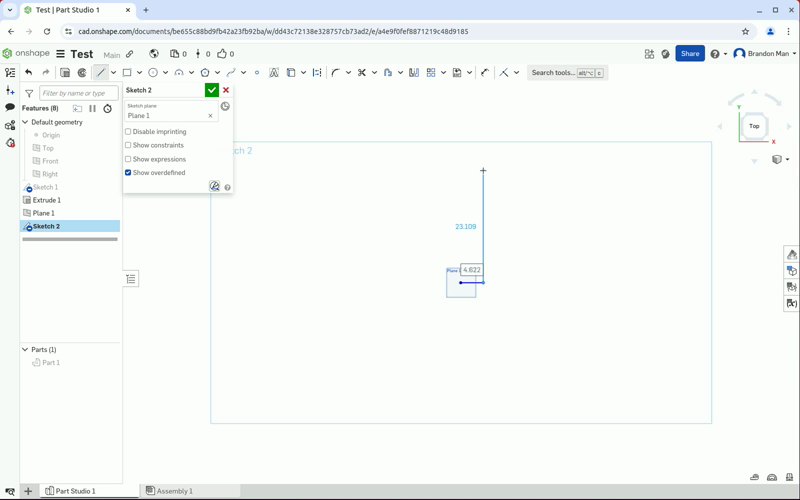
key_down(shift)
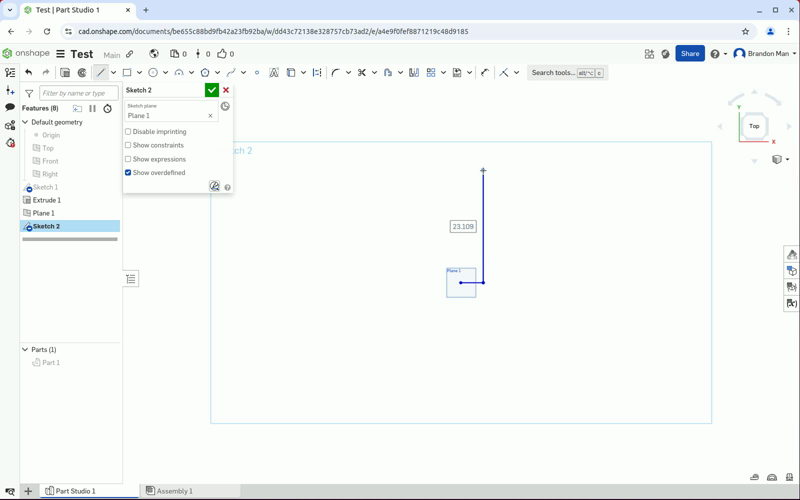
mouse_move(513, 170)
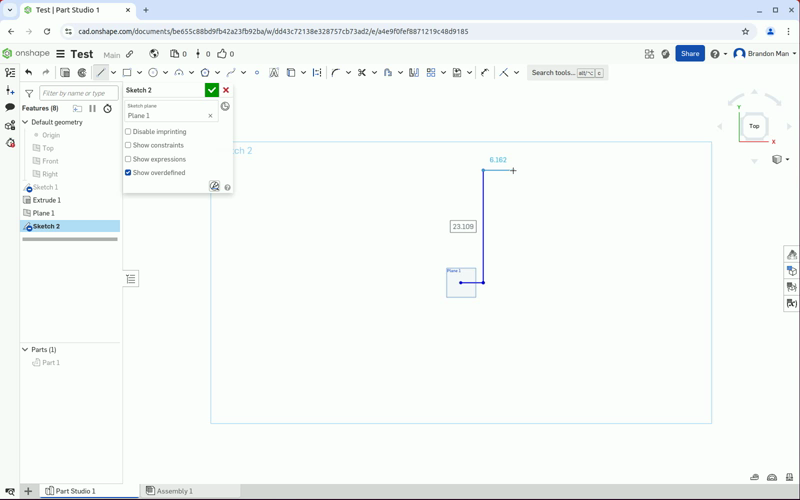
mouse_move(460, 170)
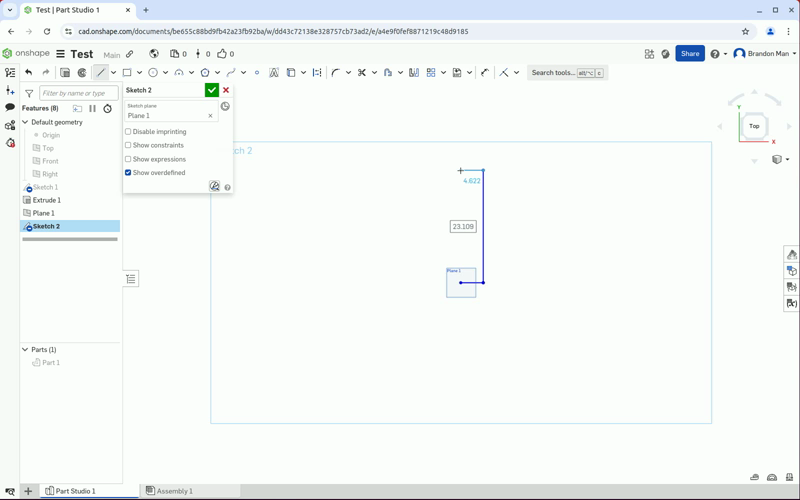
click(460, 170)
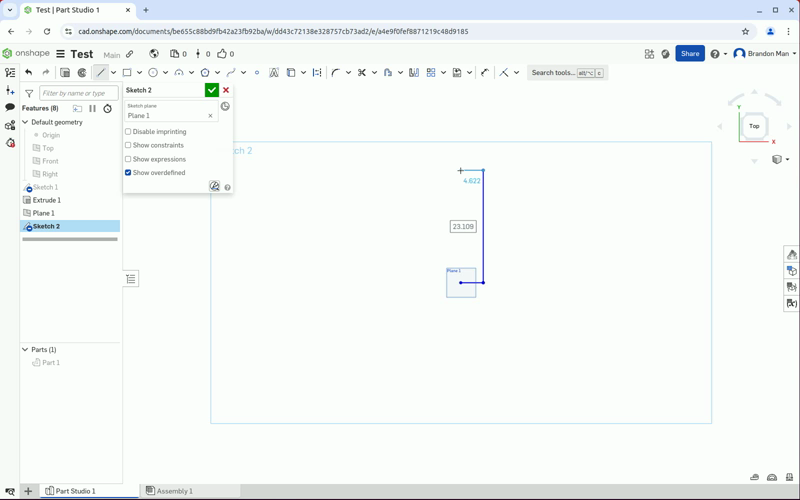
key_up(shift)
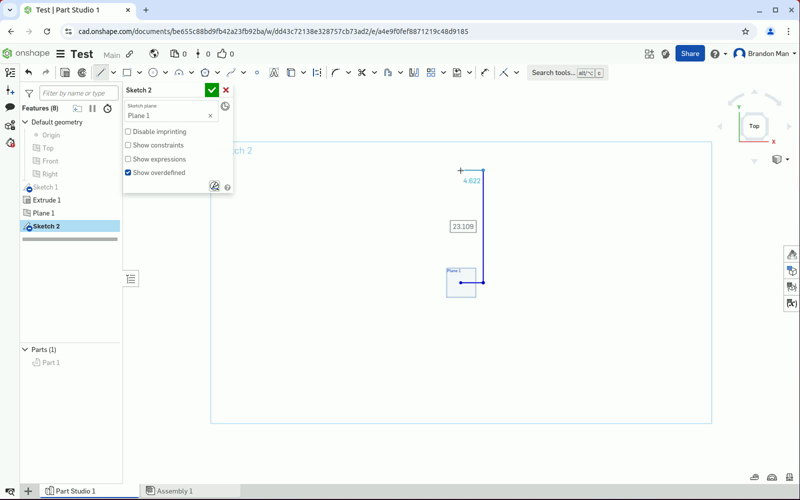
key_down(shift)
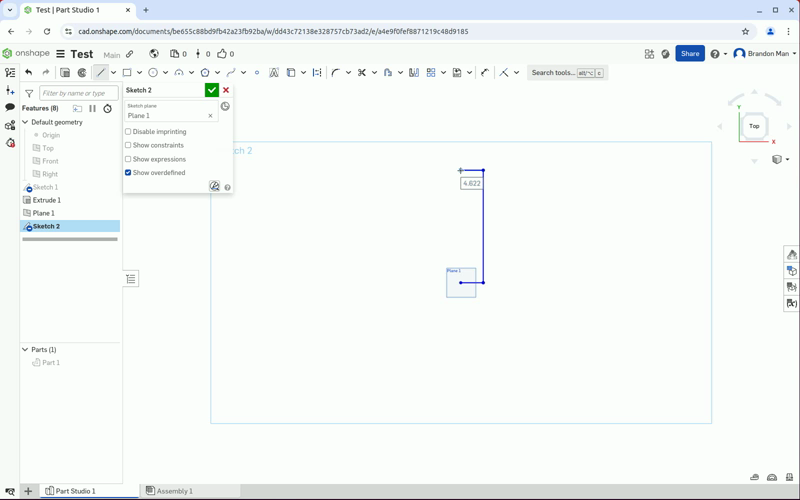
mouse_move(460, 282)
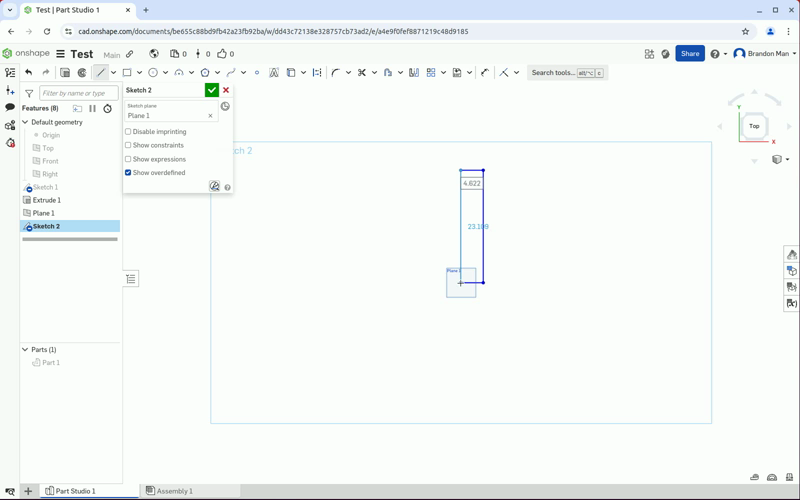
key_up(shift)
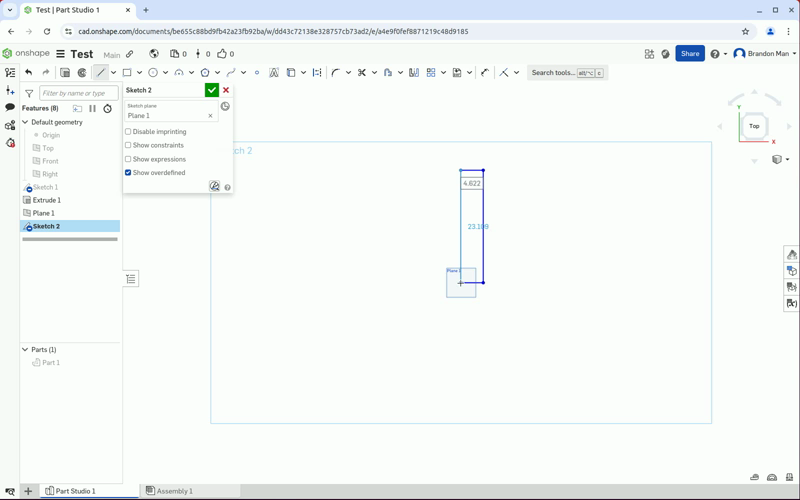
click(460, 282)
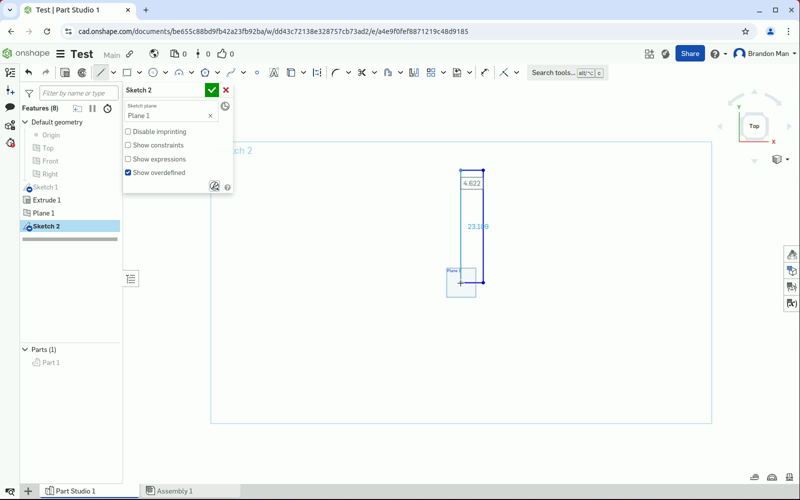
key(esc)
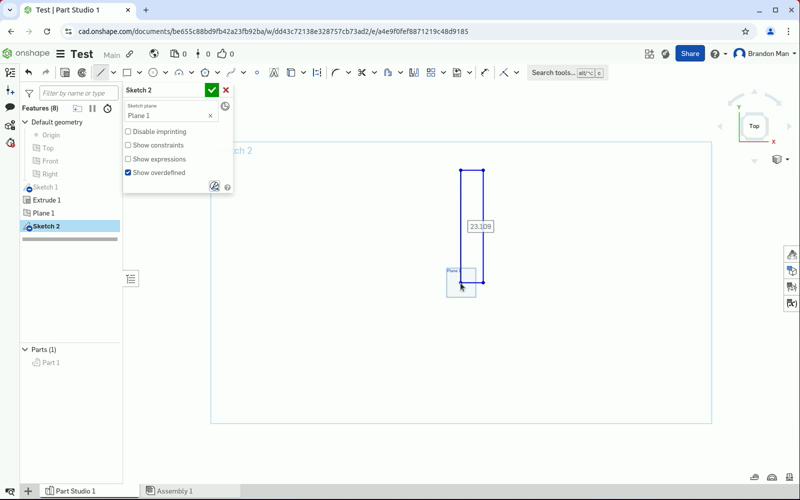
mouse_move(467, 182)
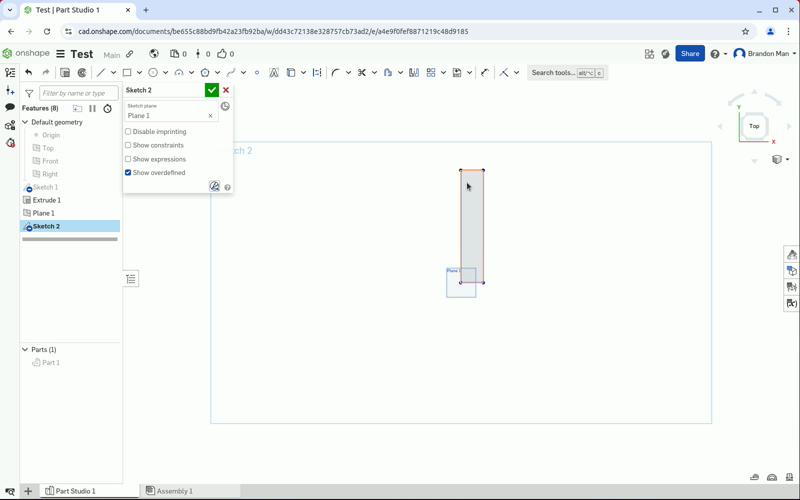
click(467, 182)
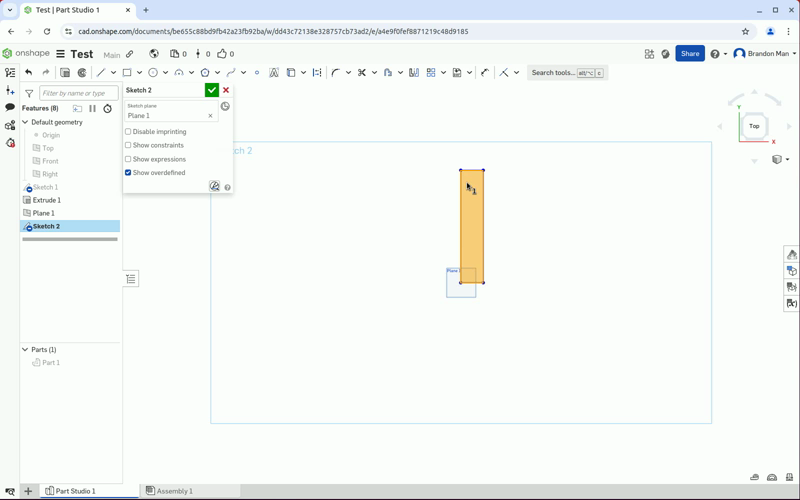
mouse_move(73, 352)
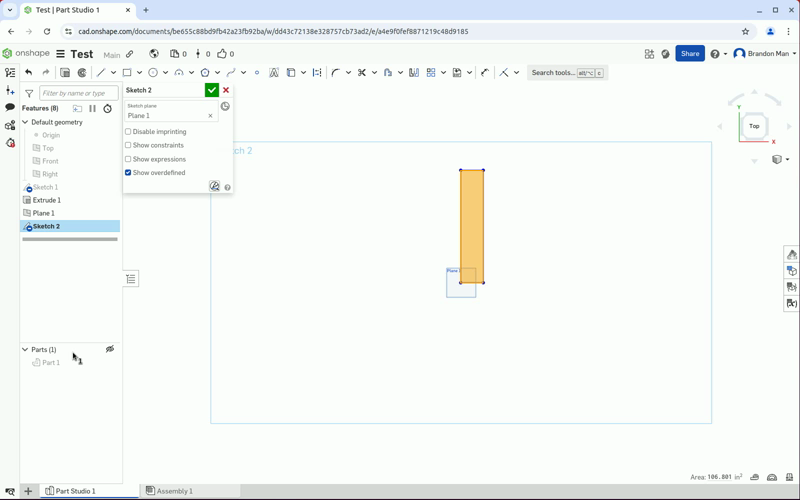
key(shift+y)
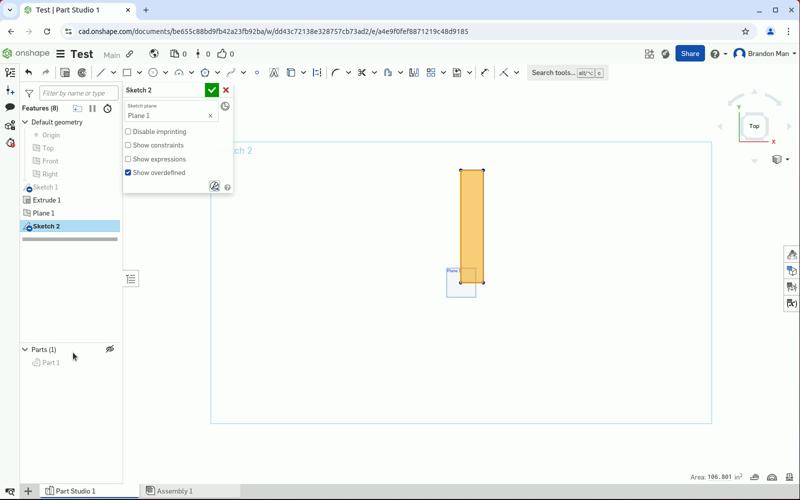
key(shift+e)
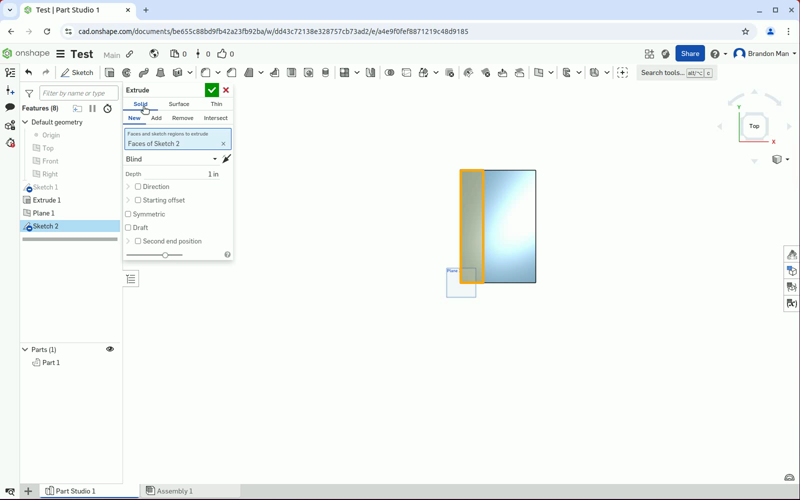
mouse_move(143, 106)
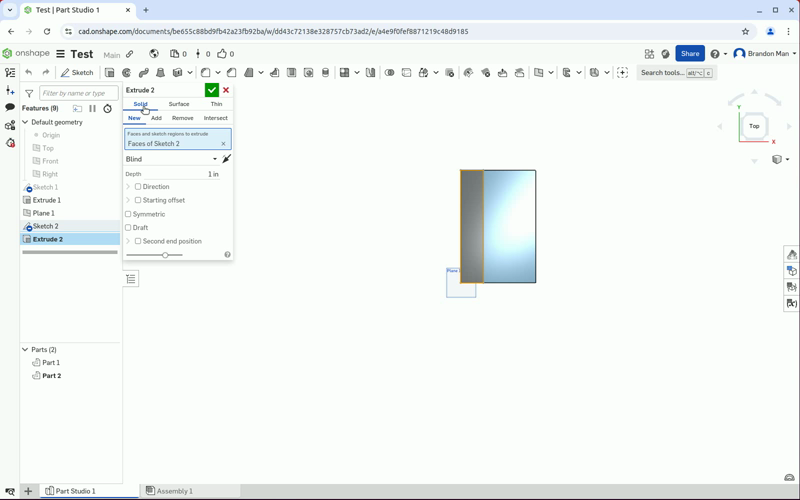
click(143, 106)
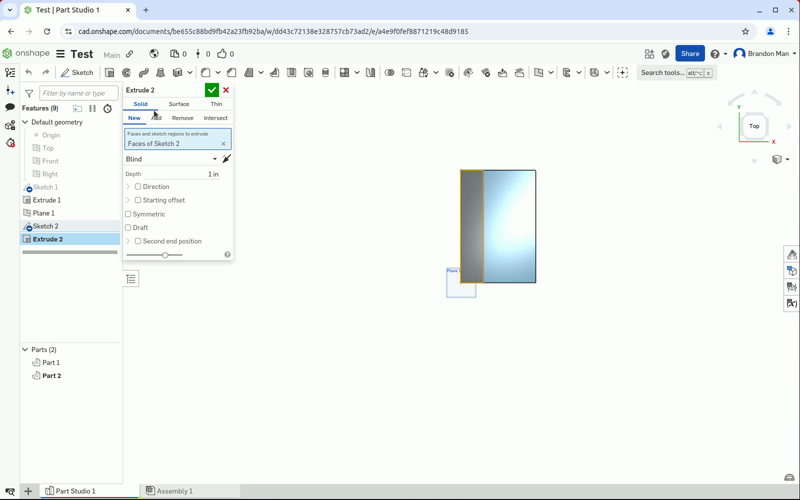
mouse_move(186, 120)
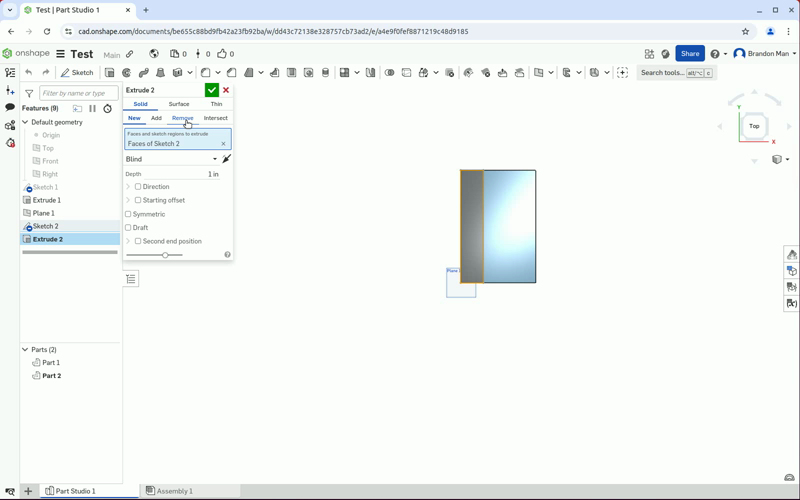
click(186, 120)
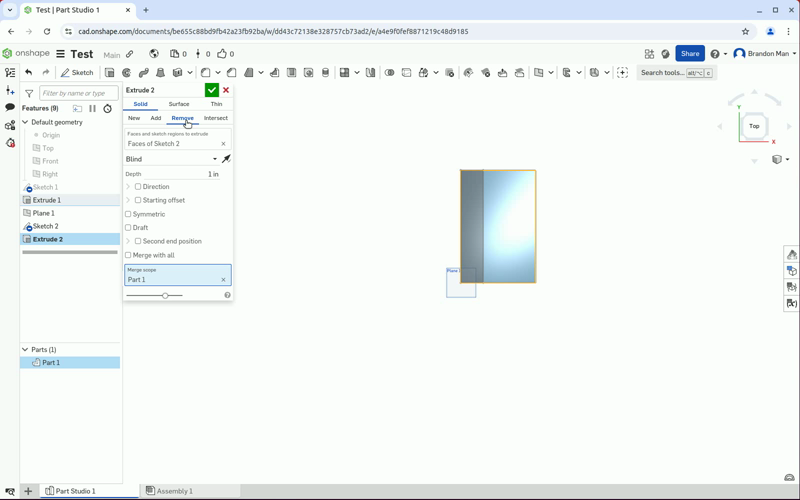
key(tab, 4)
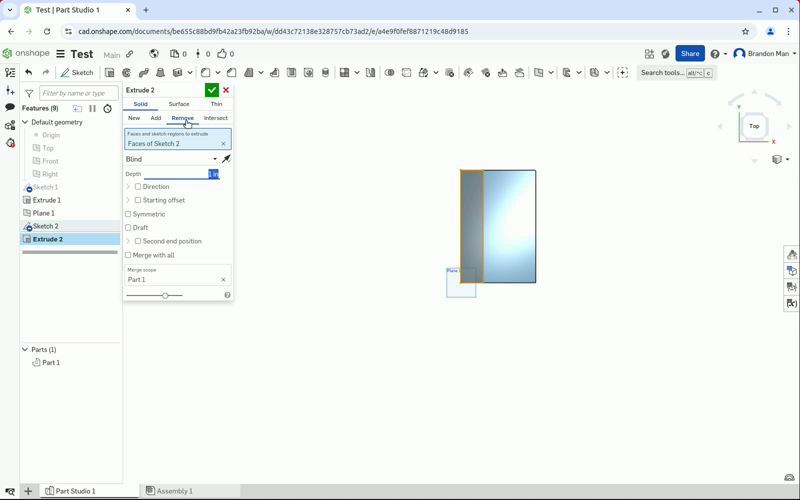
text(4.574)
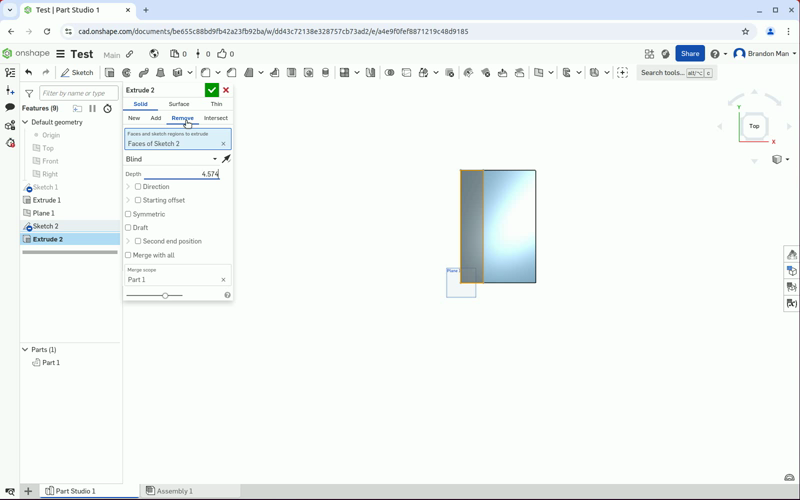
key(tab, 6)
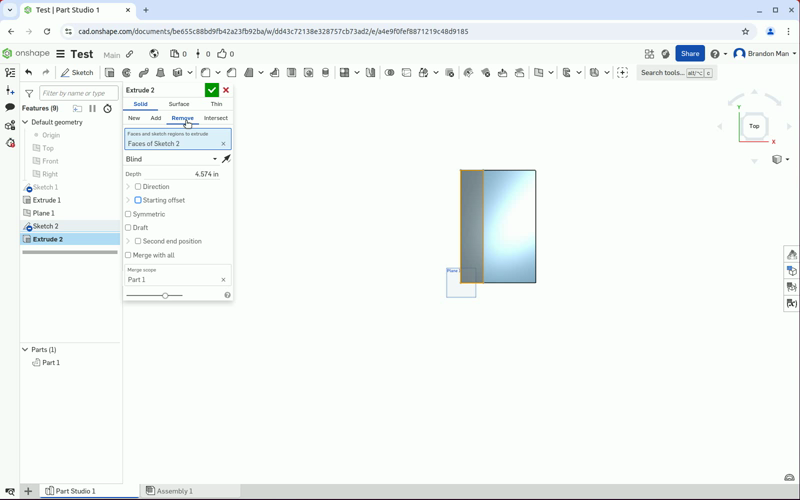
key(space)
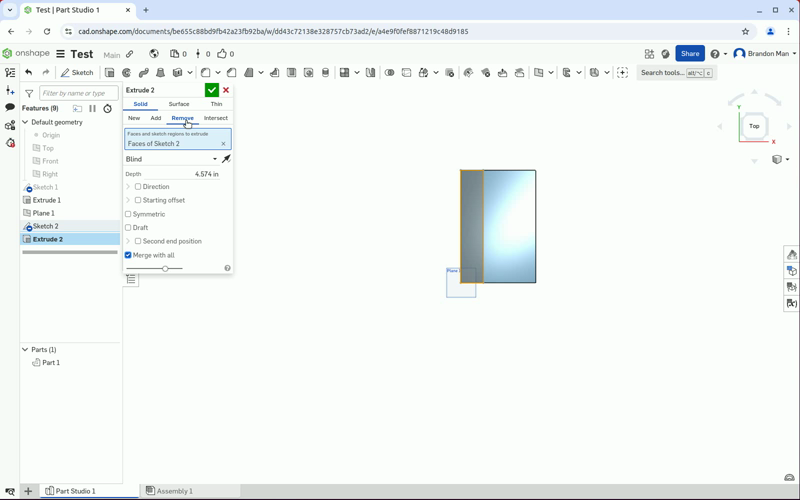
key(enter)
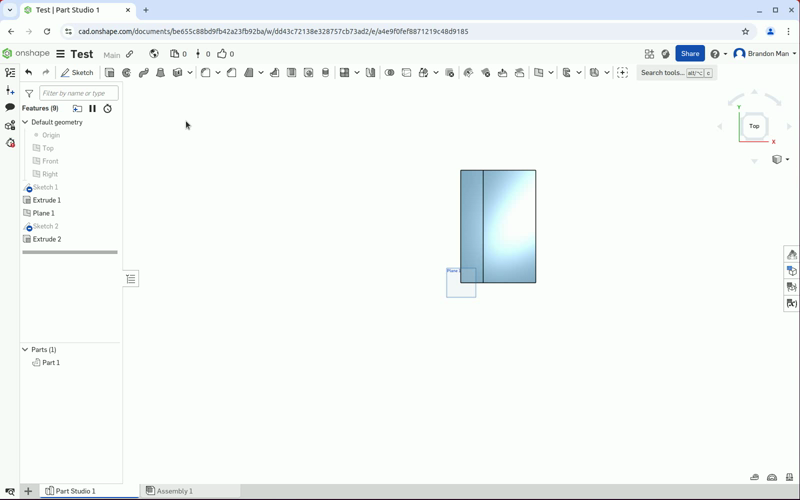
key(shift+h)
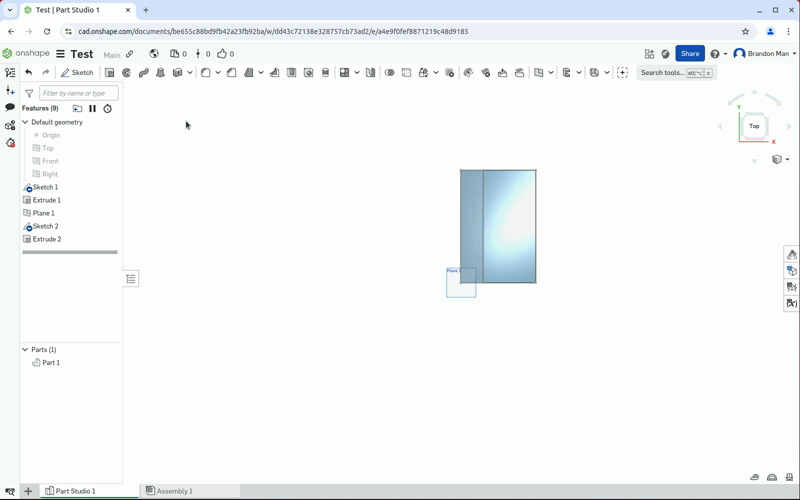
key(shift+h)
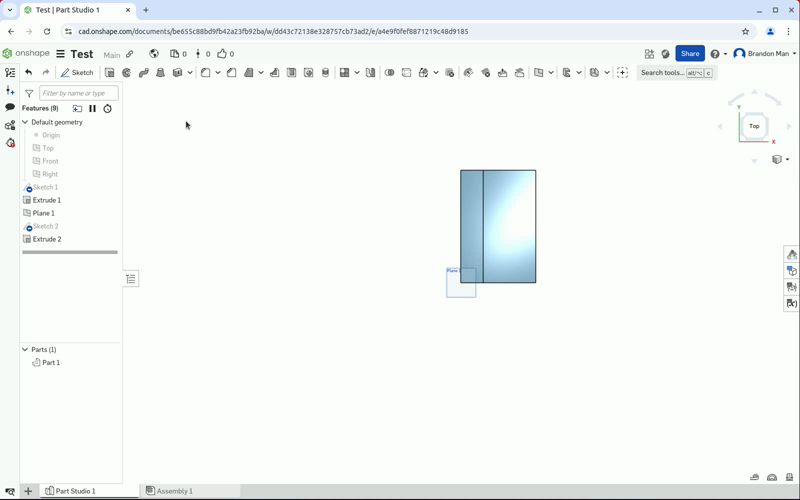
mouse_move(73, 189)
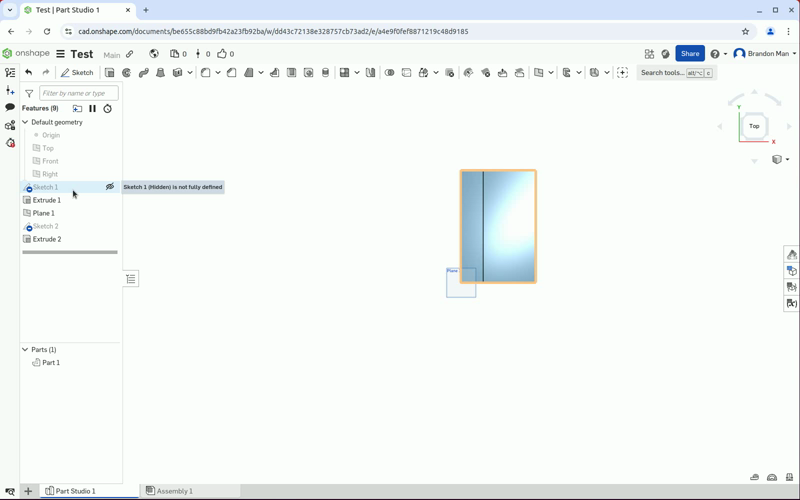
click(73, 189)
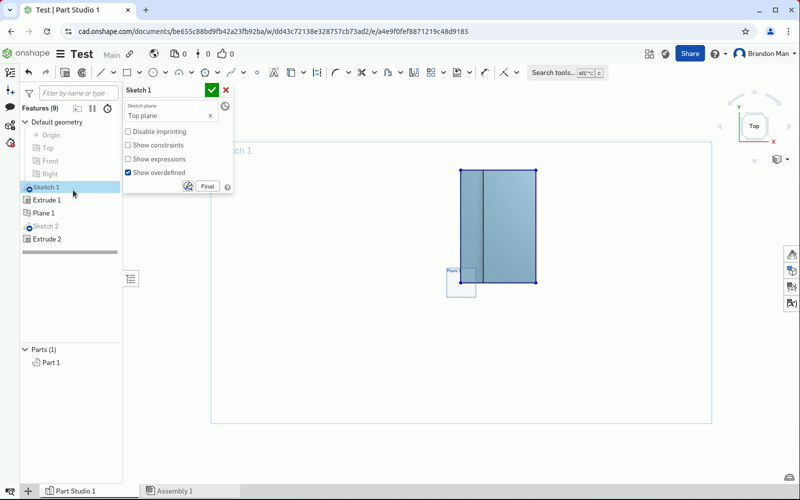
mouse_move(229, 92)
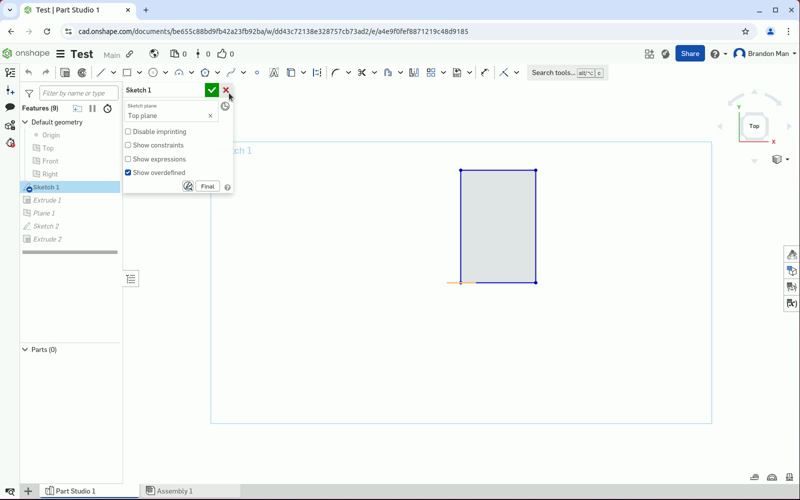
click(229, 92)
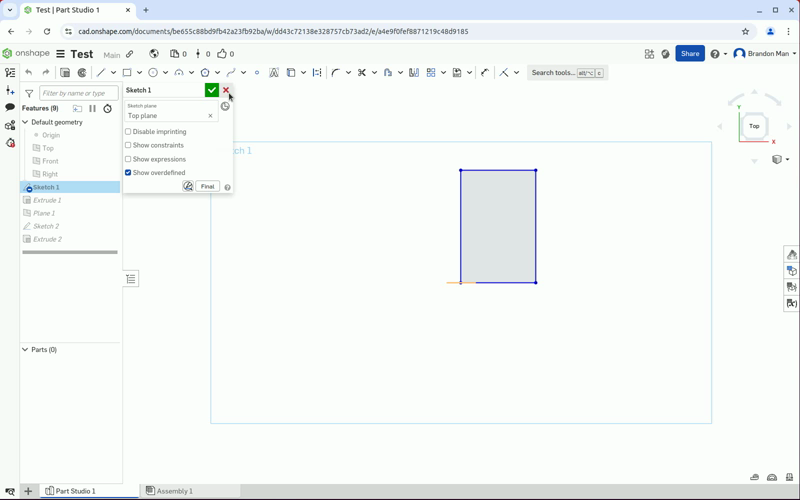
key(shift+s)
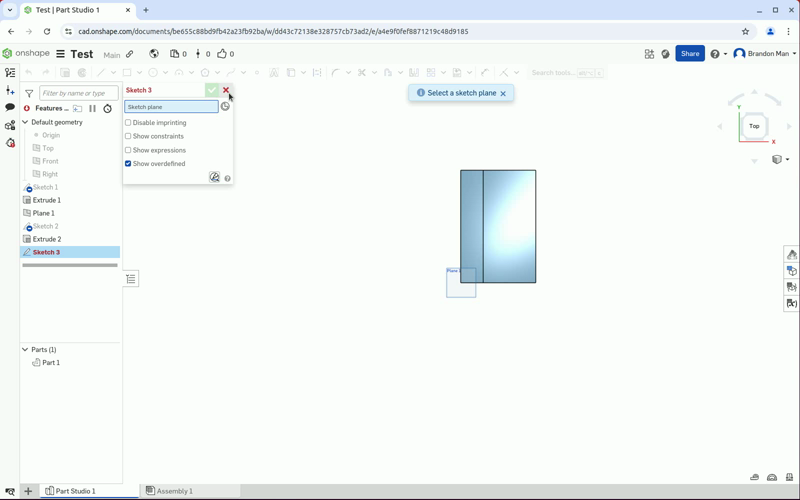
mouse_move(73, 215)
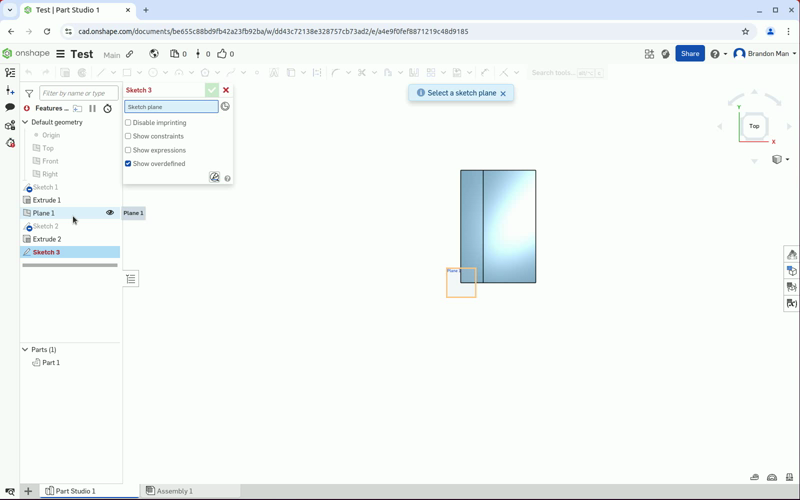
click(73, 215)
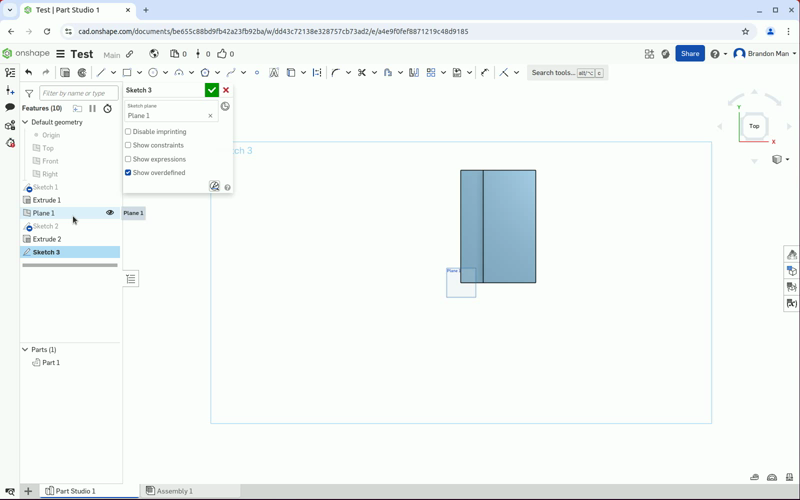
mouse_move(73, 352)
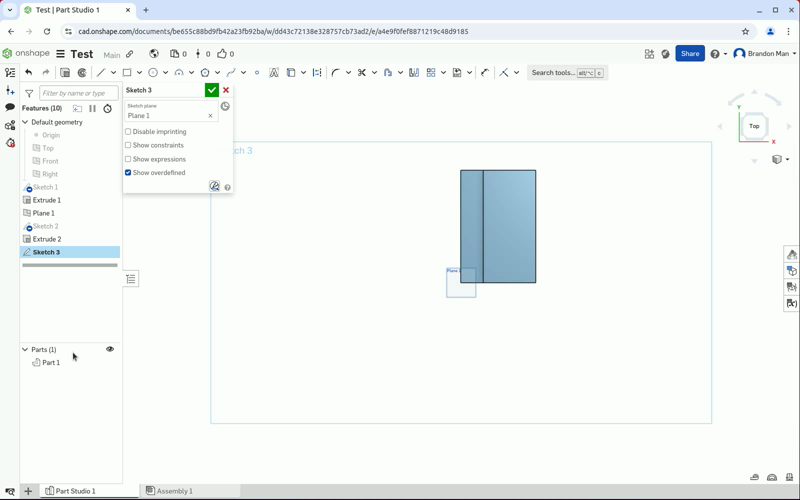
key(y)
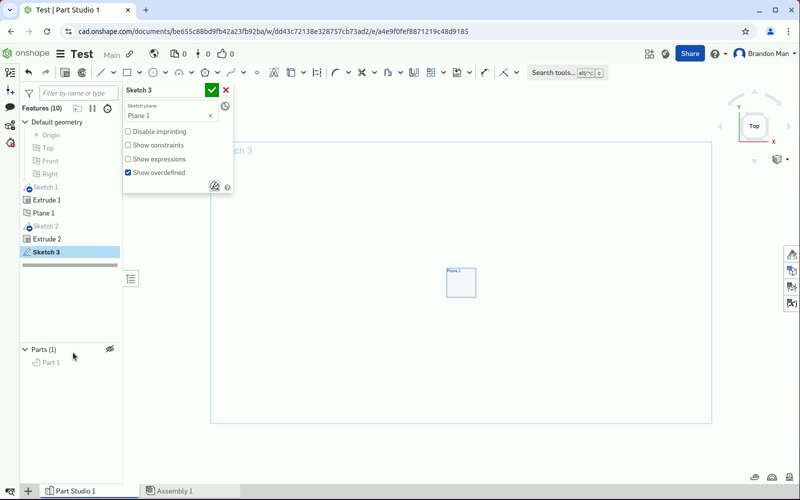
key(c)
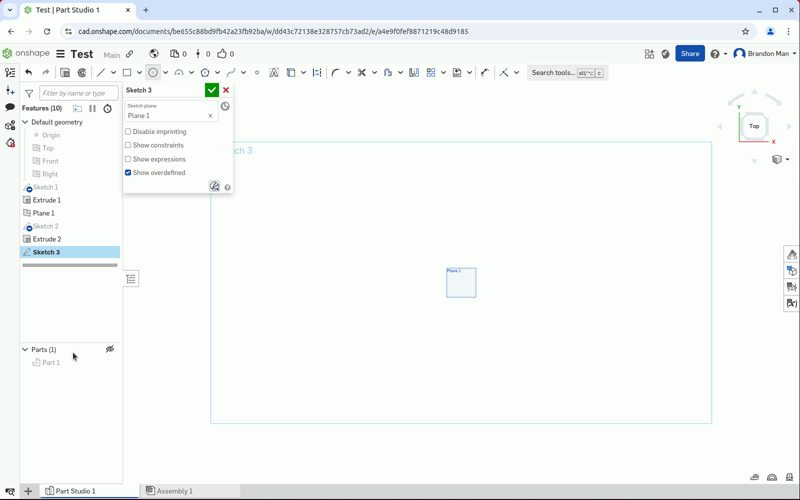
key_down(shift)
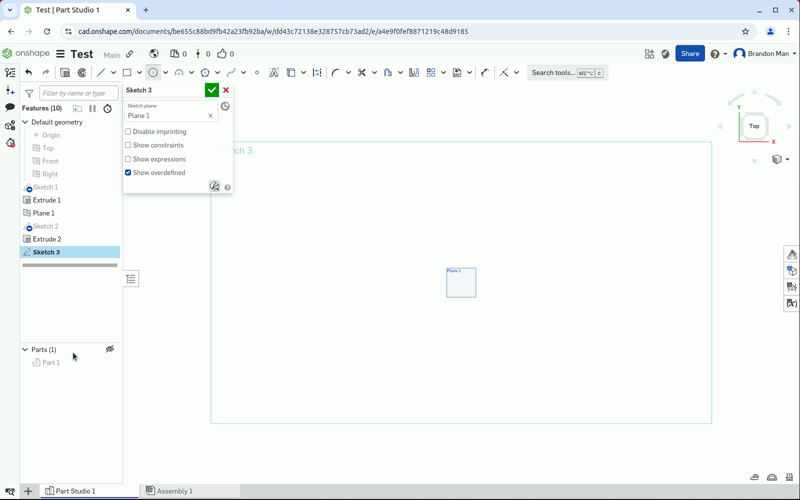
mouse_move(510, 226)
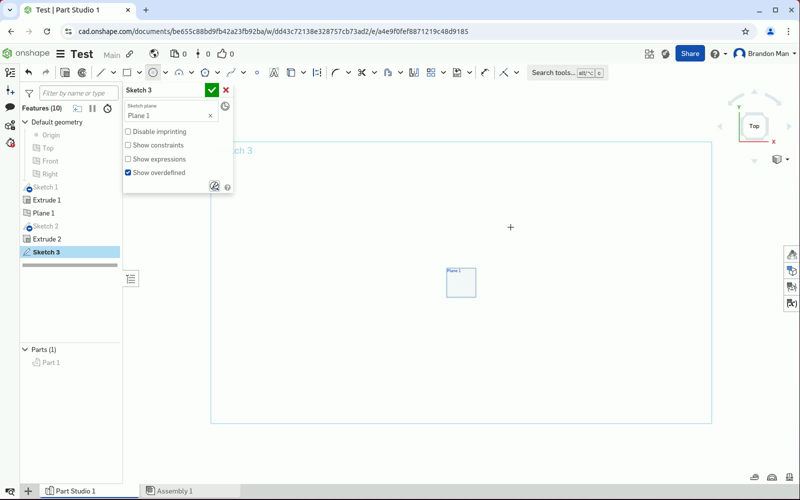
click(510, 226)
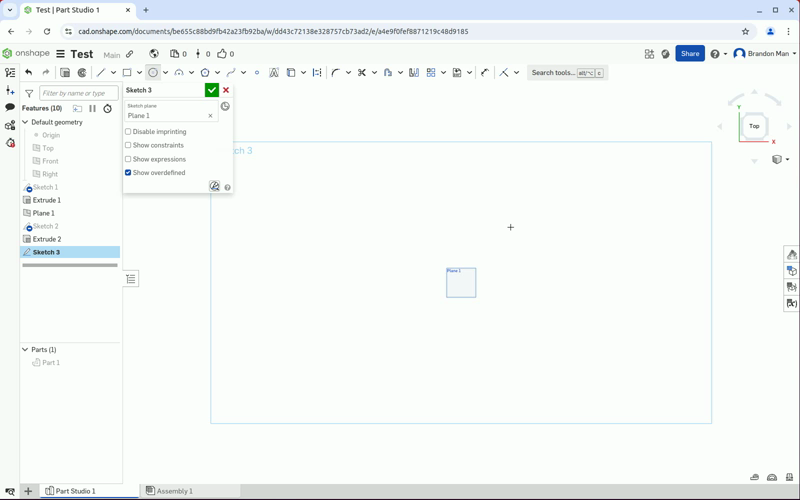
key_up(shift)
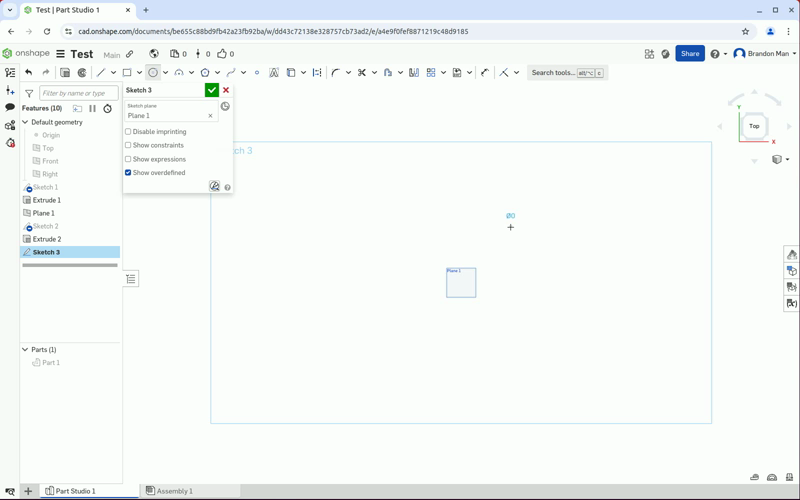
mouse_move(526, 226)
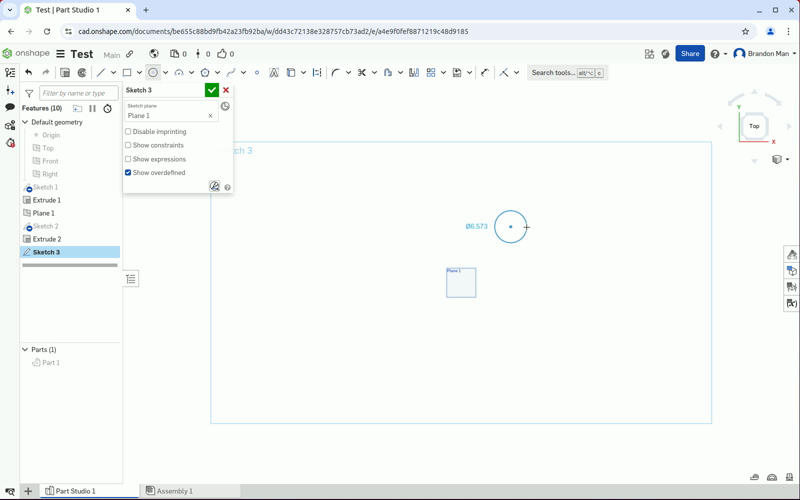
click(526, 226)
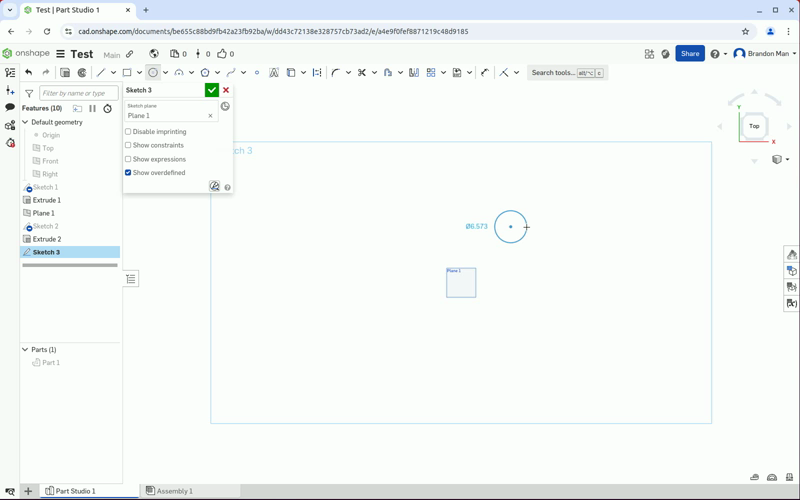
key(esc)
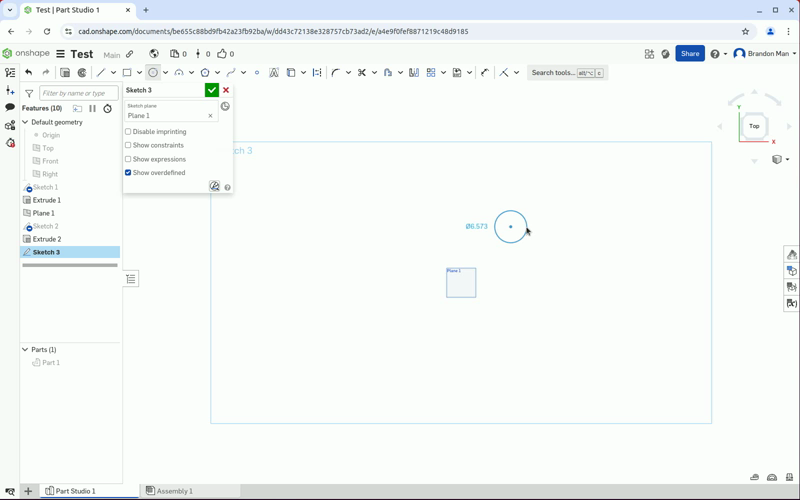
mouse_move(500, 230)
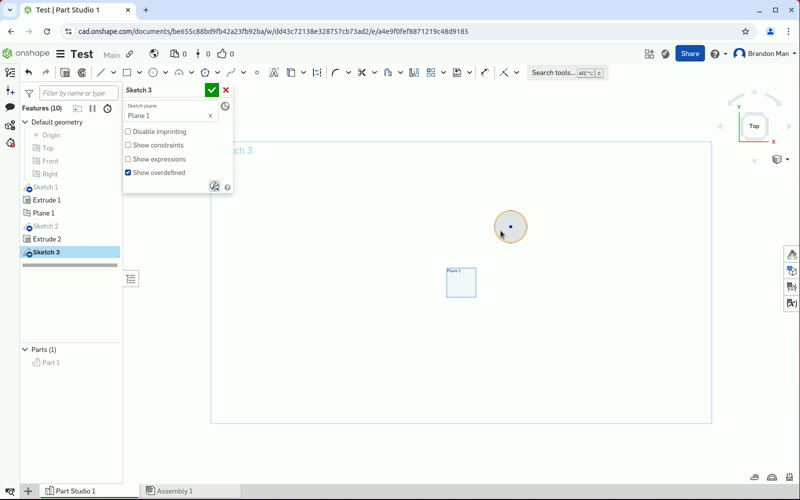
scroll(6)
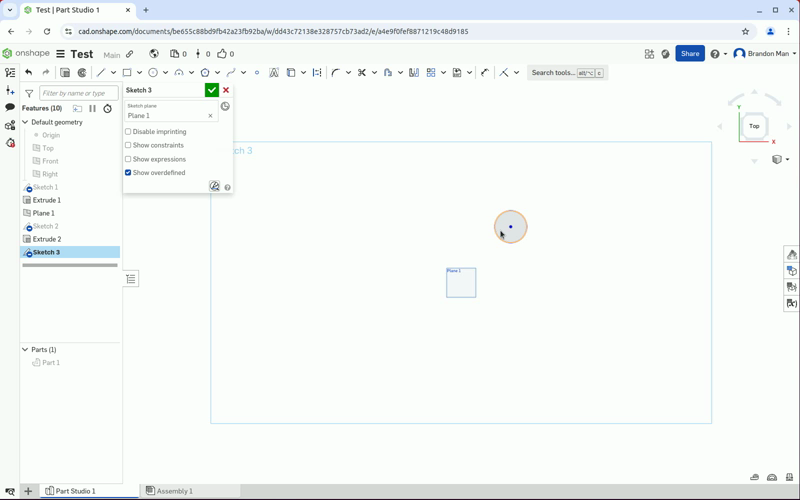
scroll(6)
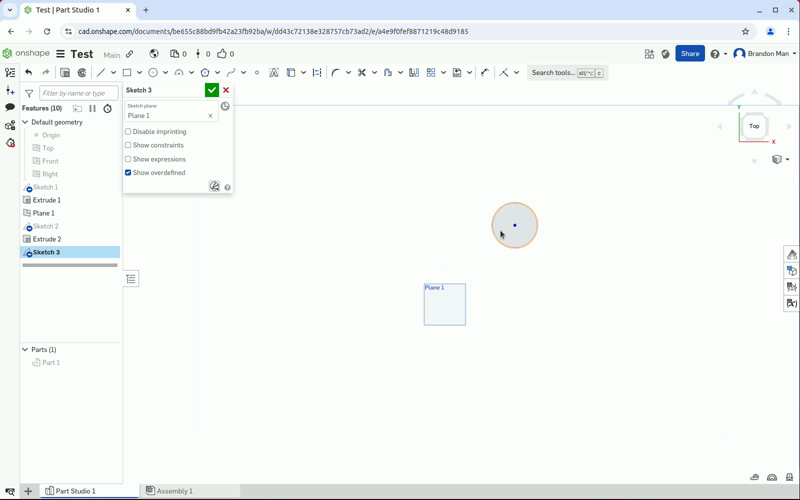
scroll(6)
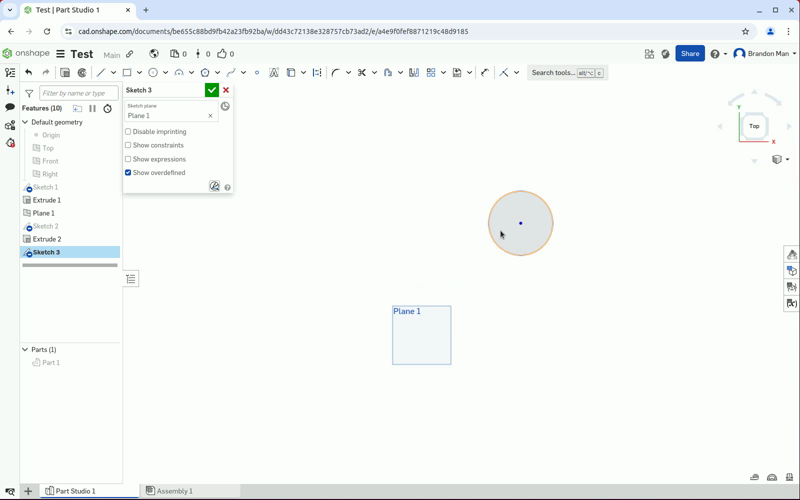
scroll(6)
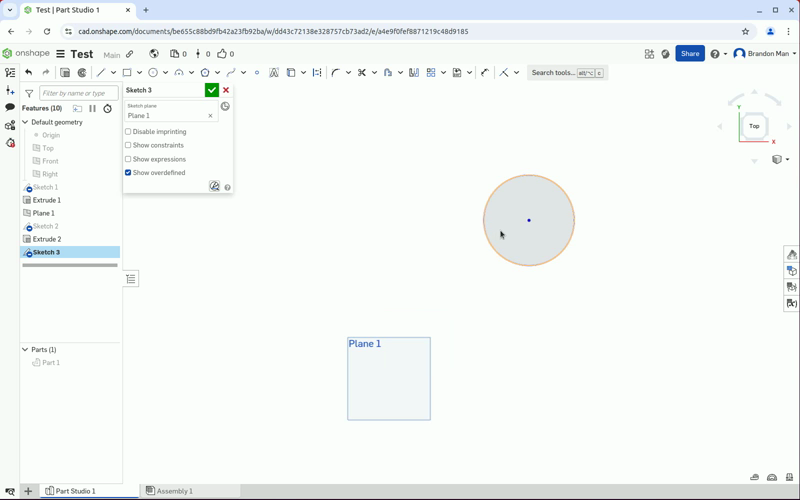
scroll(6)
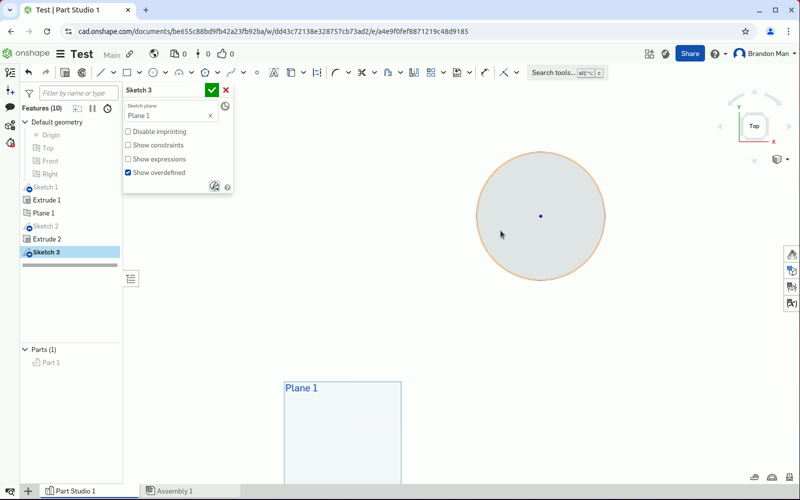
scroll(6)
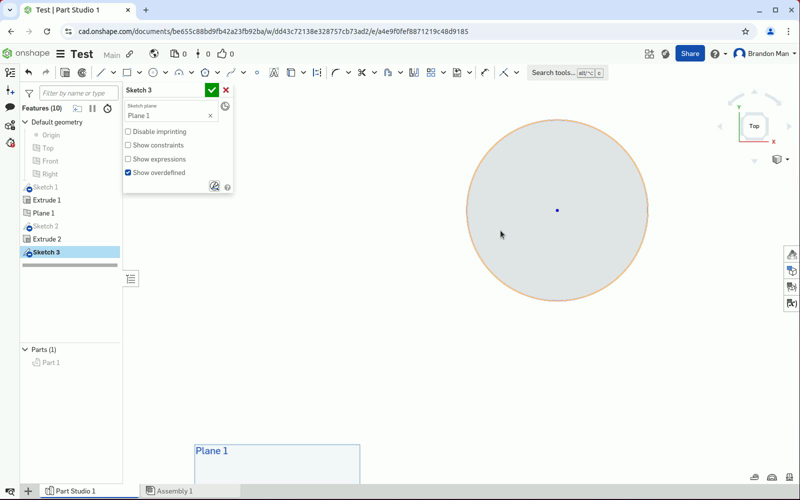
scroll(6)
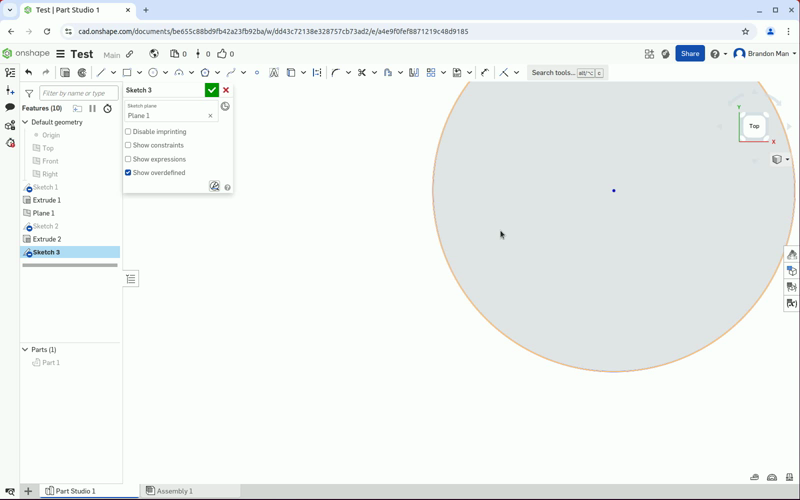
click(500, 230)
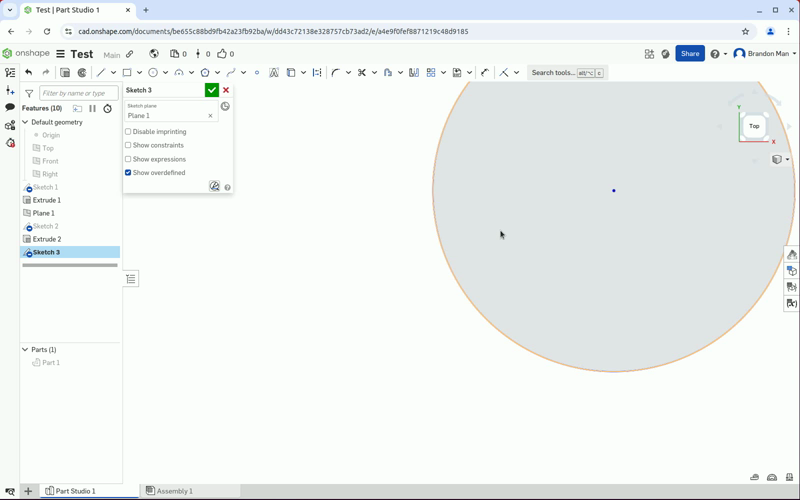
scroll(-6)
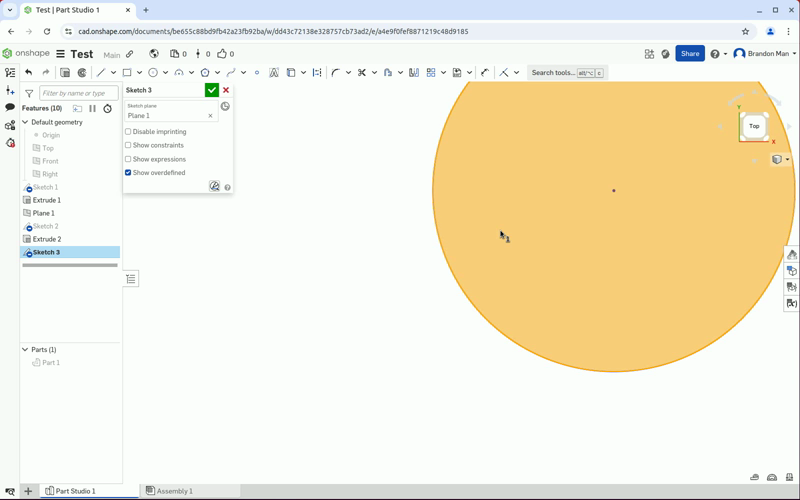
scroll(-6)
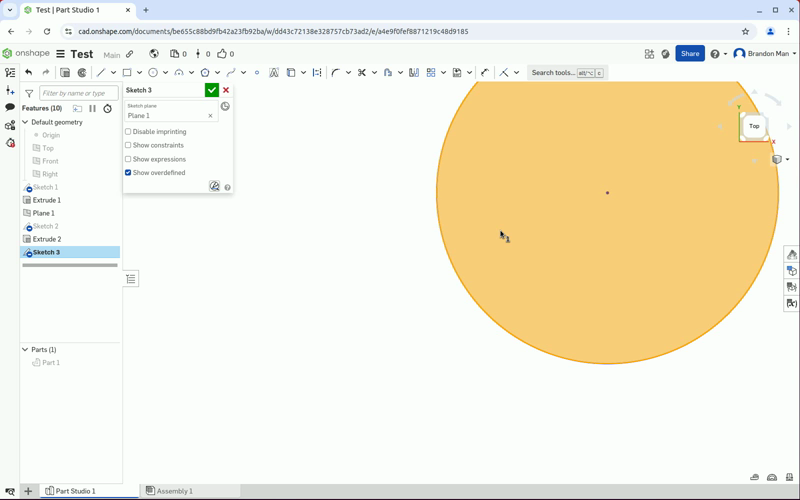
scroll(-6)
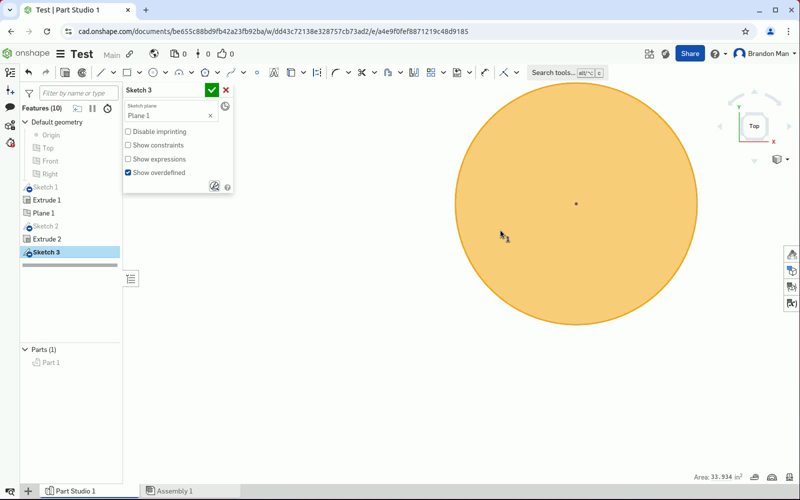
scroll(-6)
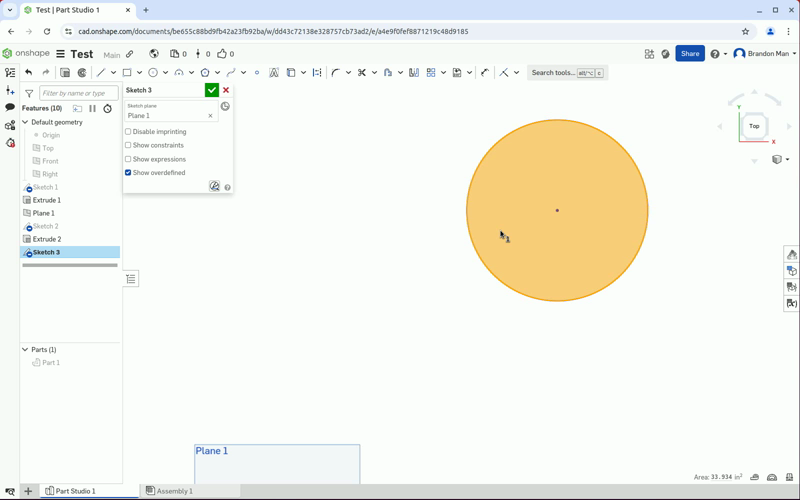
scroll(-6)
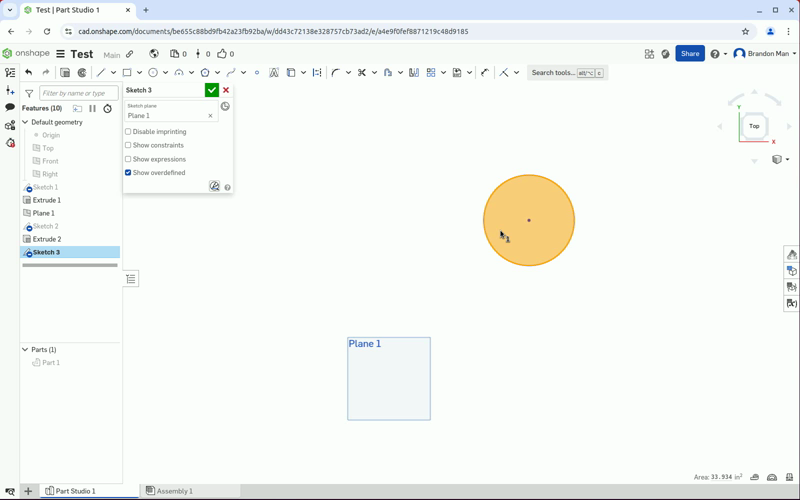
scroll(-6)
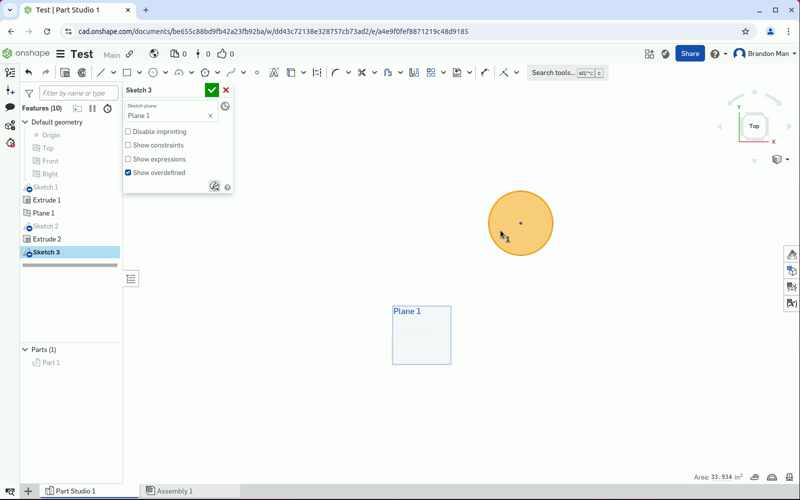
scroll(-6)
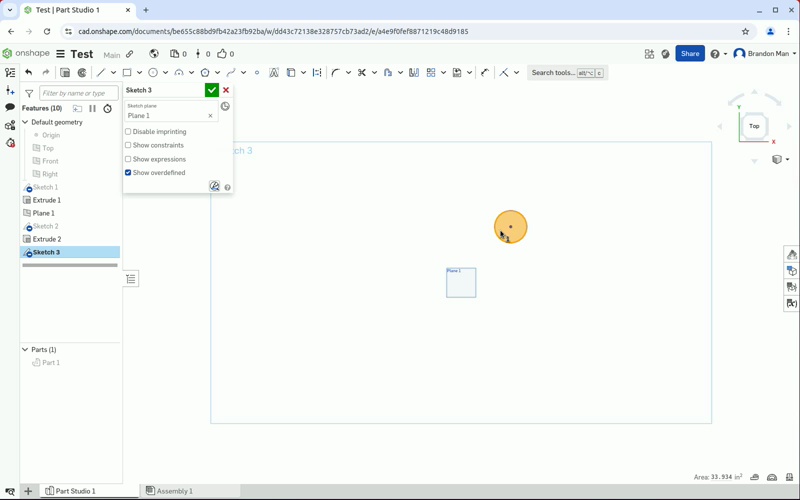
mouse_move(73, 352)
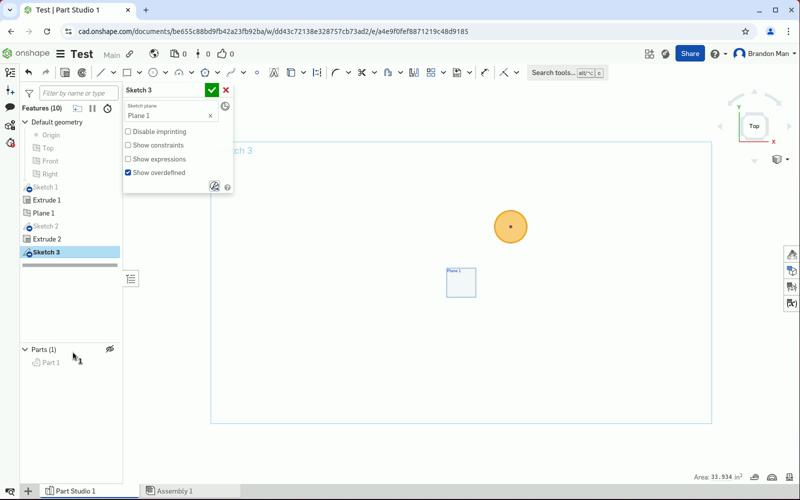
key(shift+y)
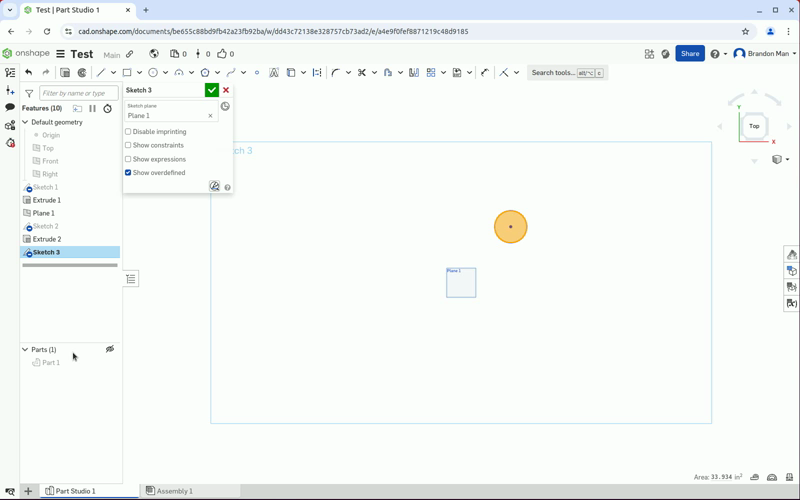
key(shift+e)
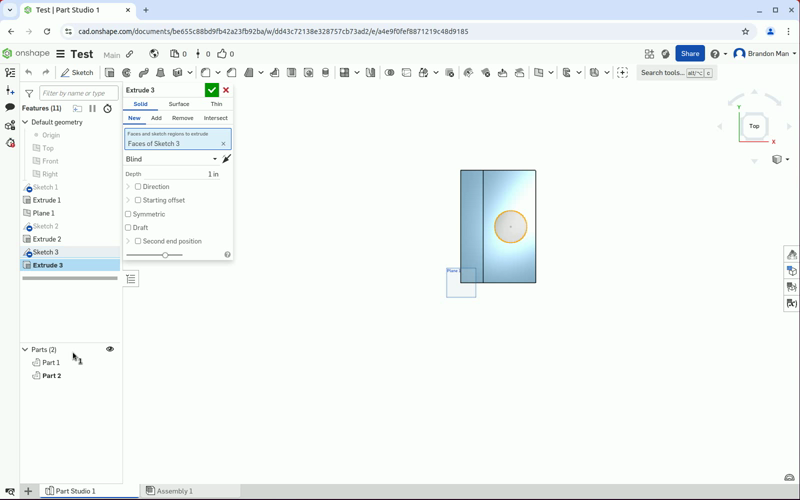
mouse_move(143, 106)
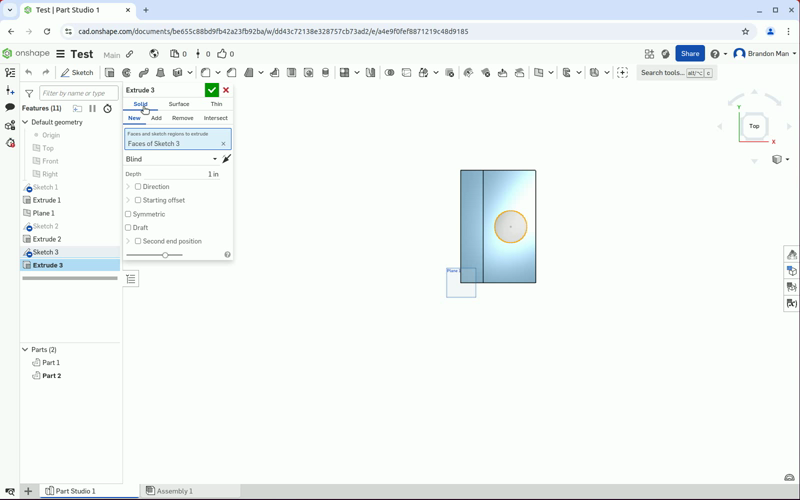
click(143, 106)
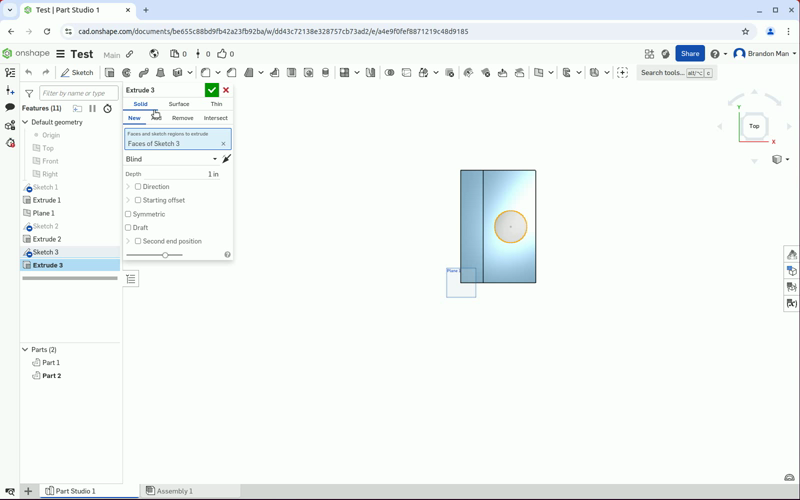
mouse_move(186, 120)
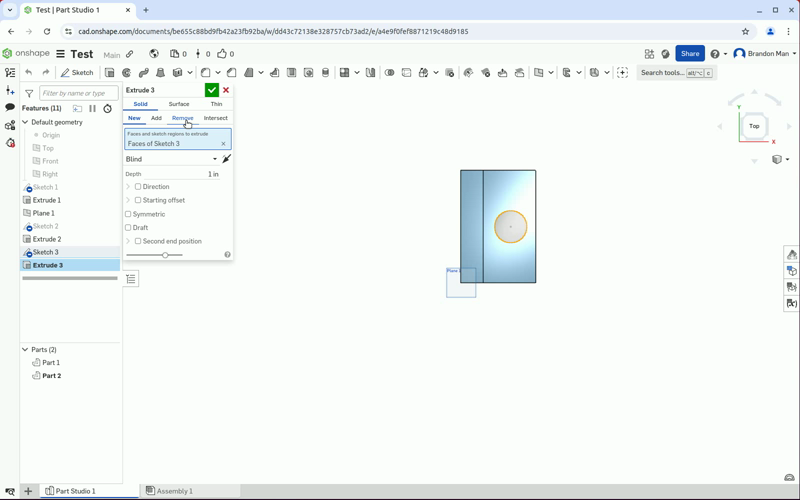
click(186, 120)
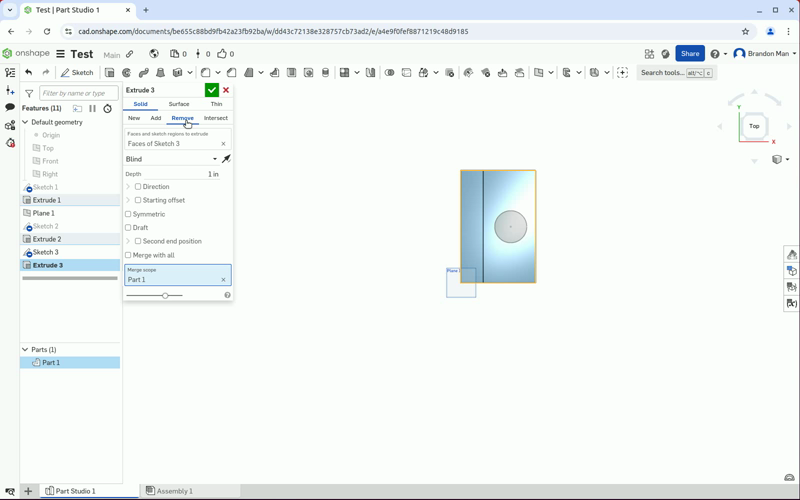
key(tab, 4)
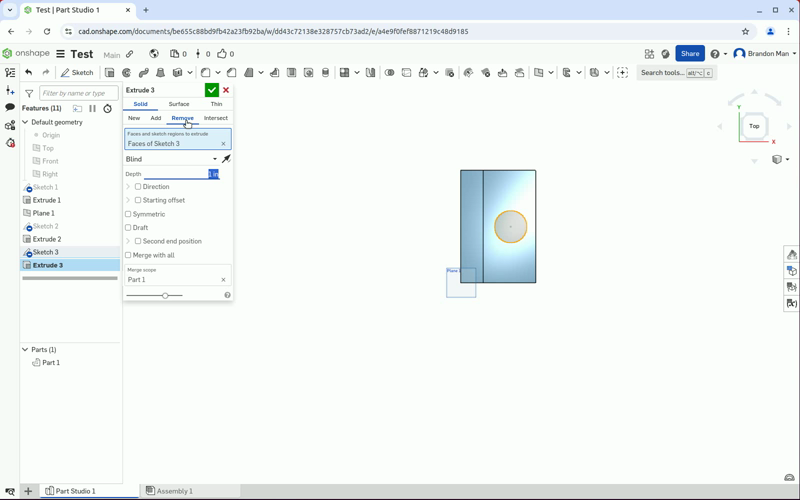
text(30.811)
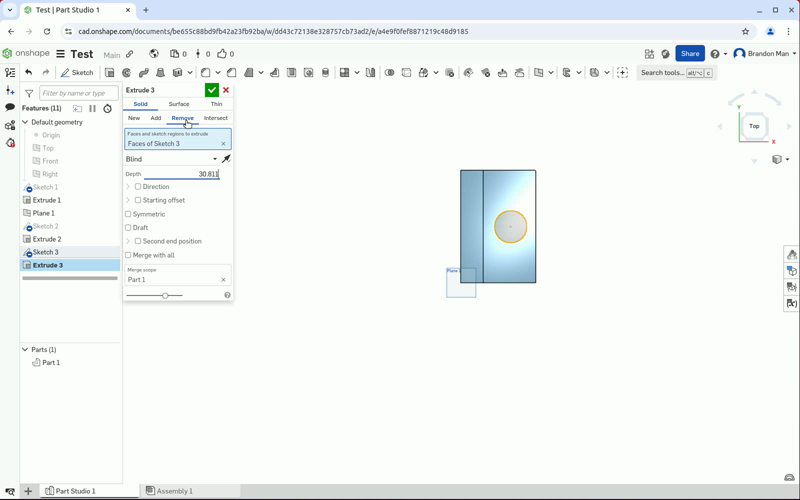
key(tab, 6)
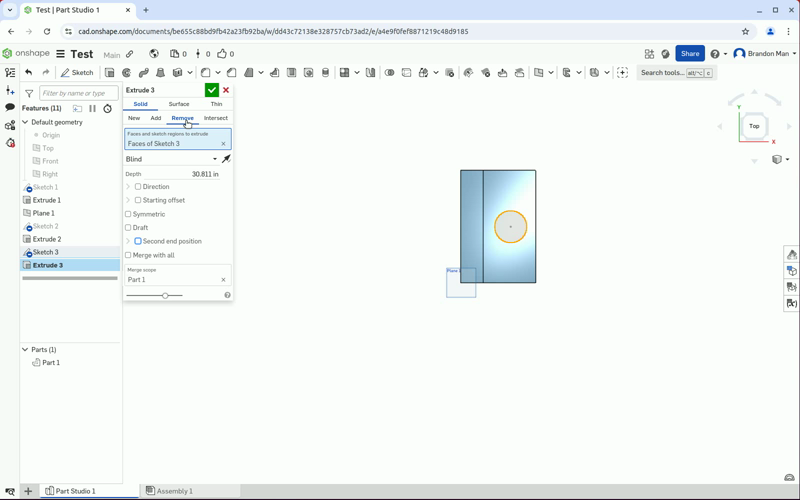
key(space)
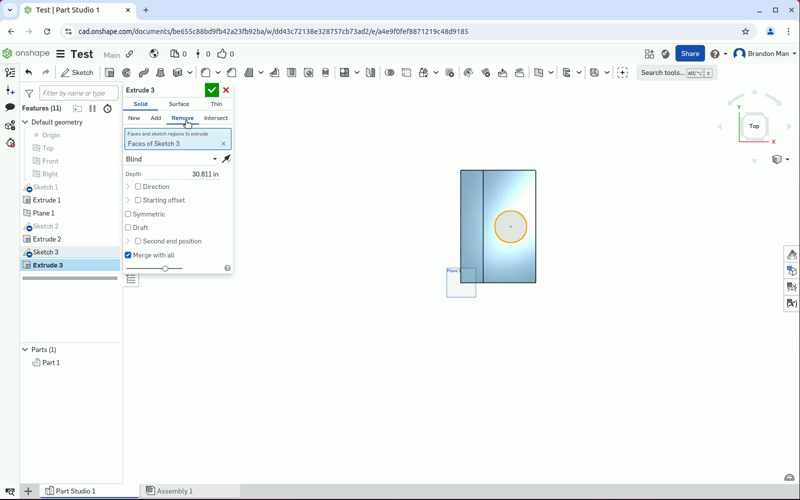
key(enter)
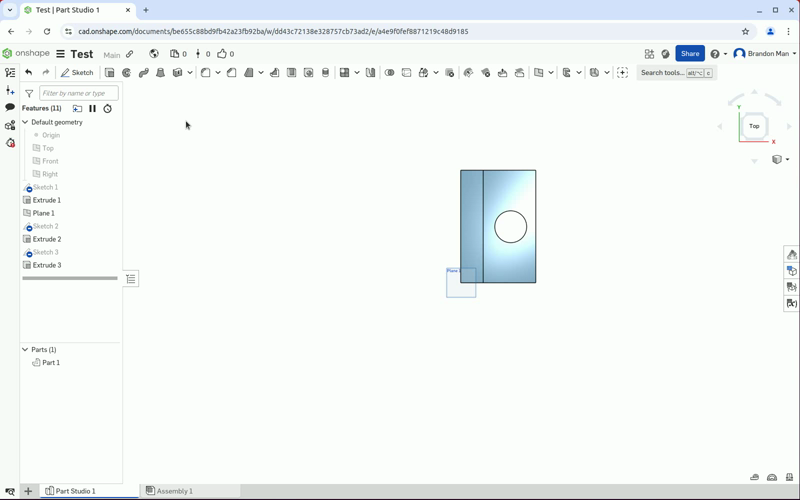
key(shift+h)
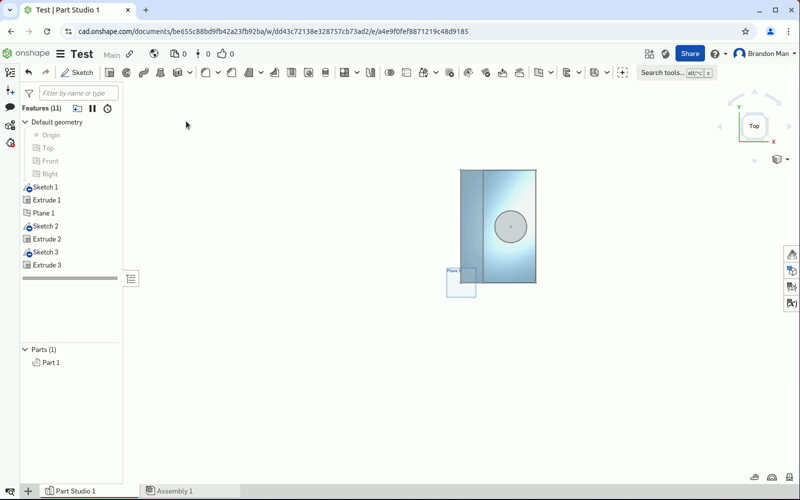
key(shift+h)
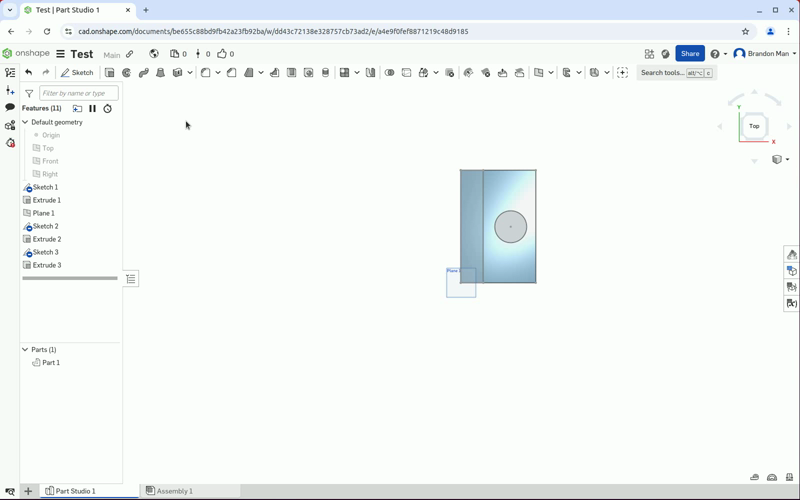
key(shift+7)
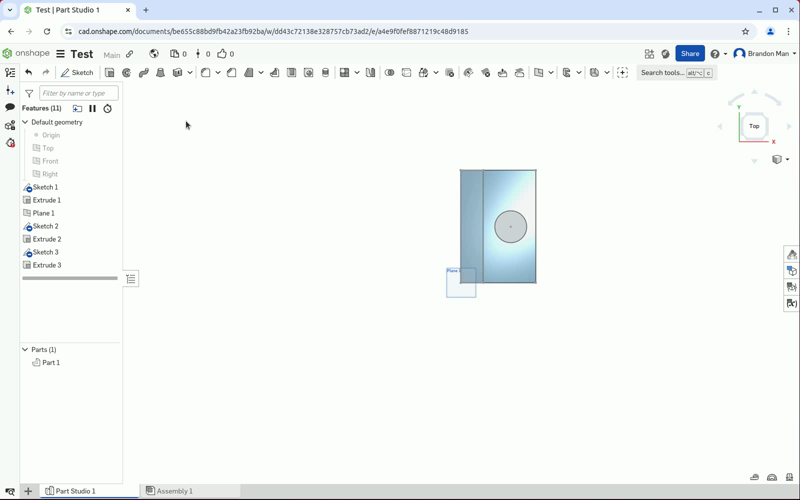
key(up, 3)
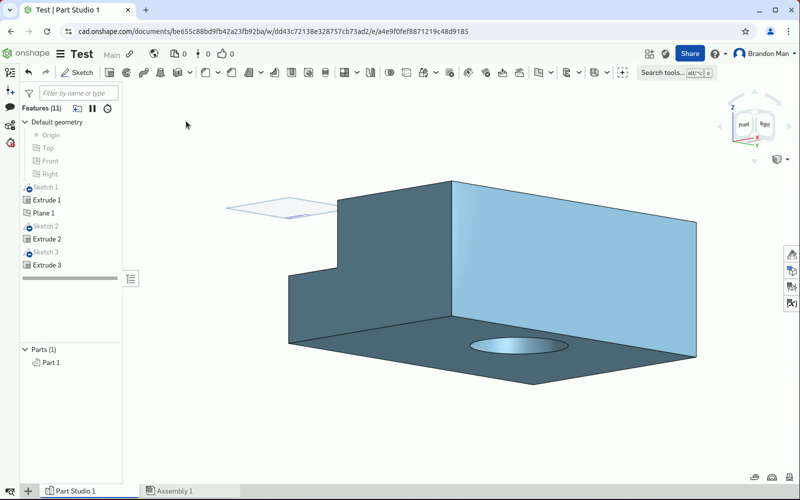
key(left, 3)
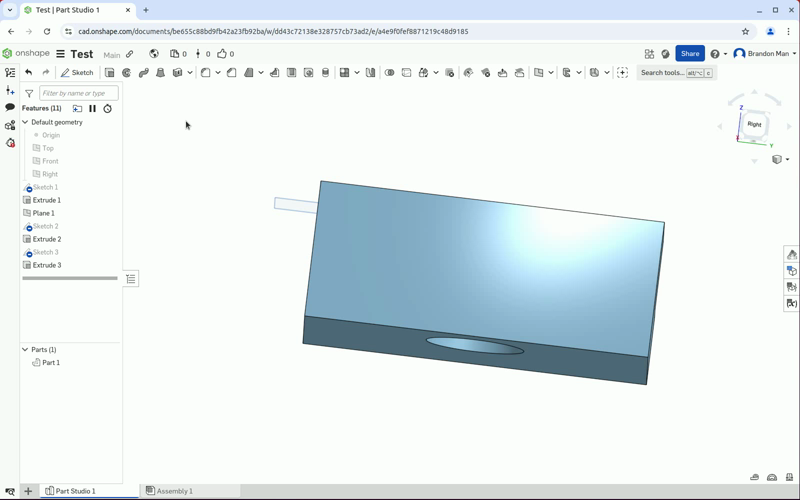
key(right, 3)
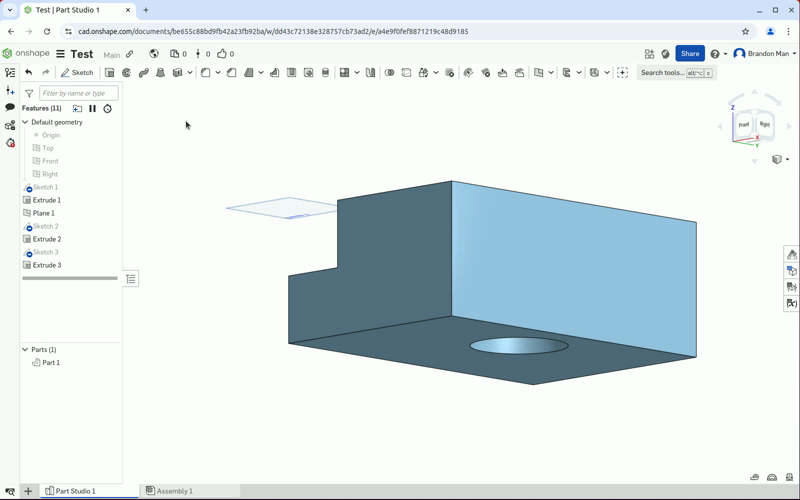
key(down, 3)
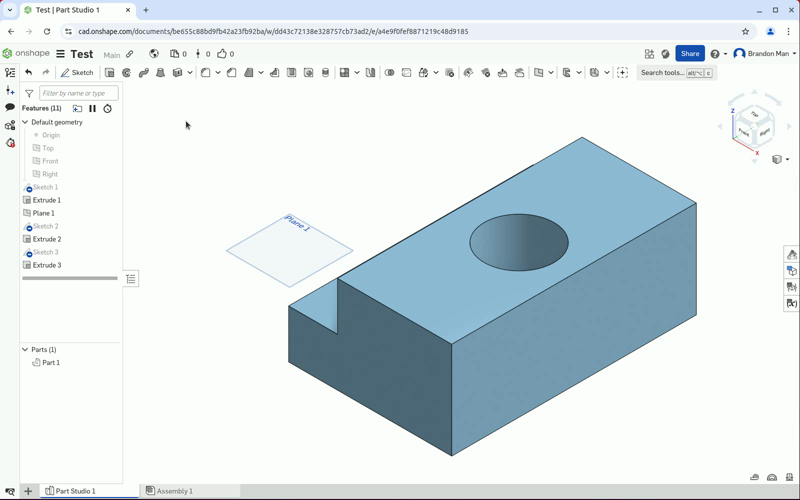
mouse_move(73, 189)
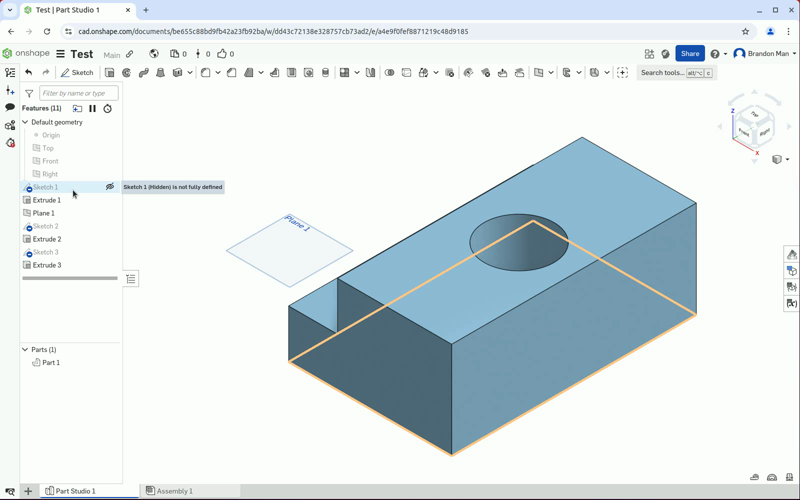
click(73, 189)